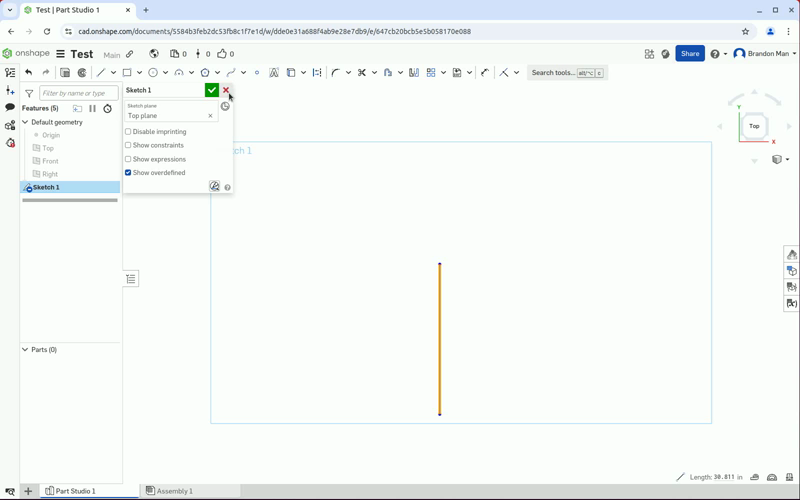
key(shift+h)
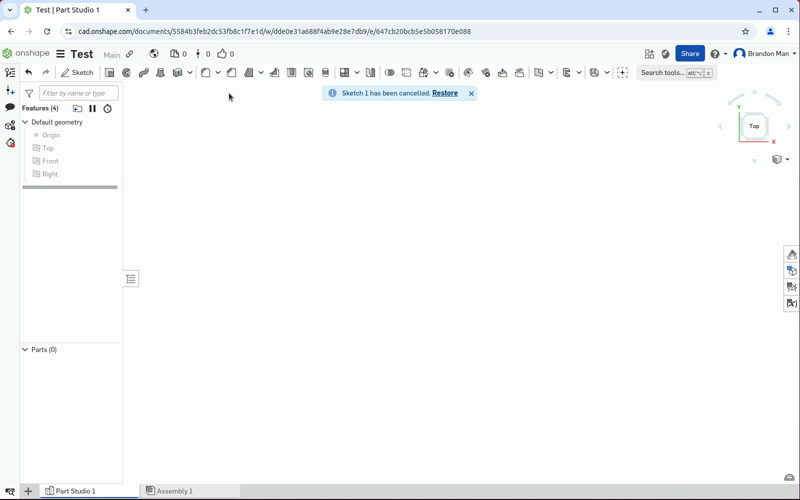
mouse_move(73, 352)
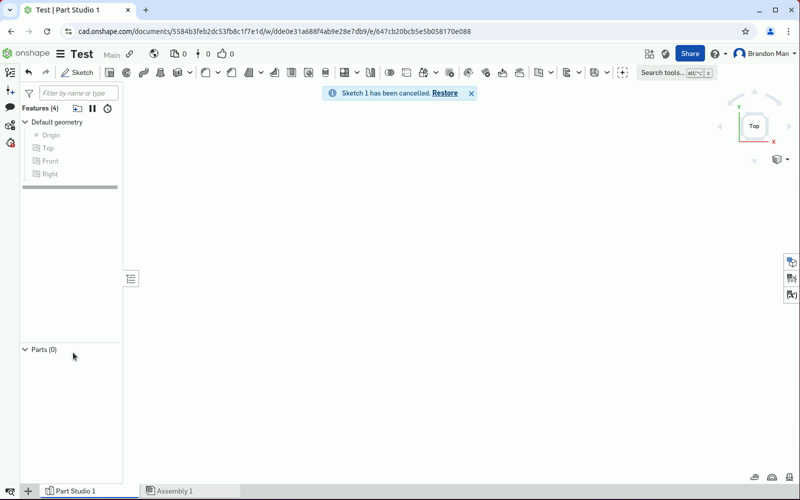
key(y)
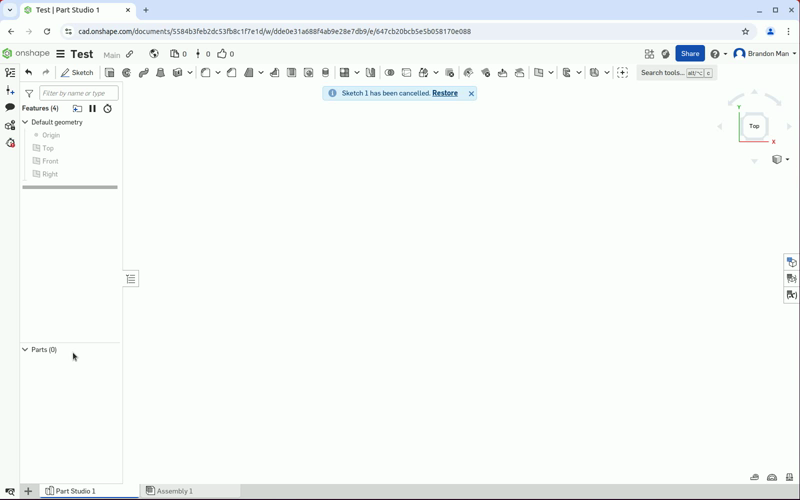
key(shift+p)
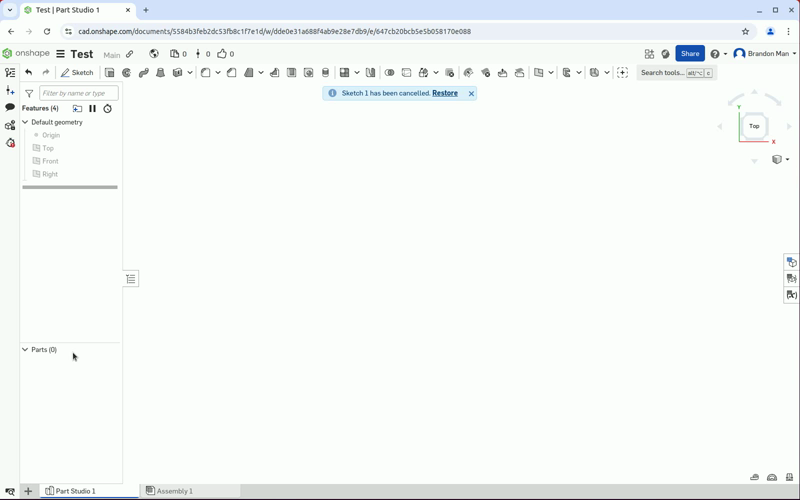
key(space)
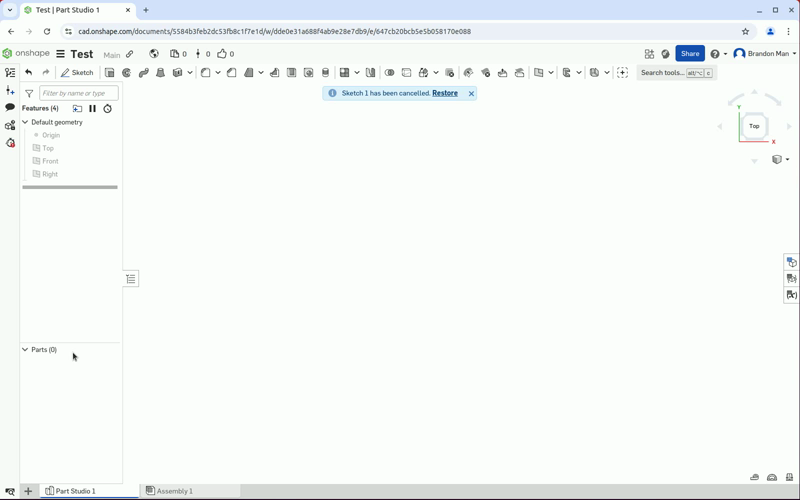
key_down(shift)
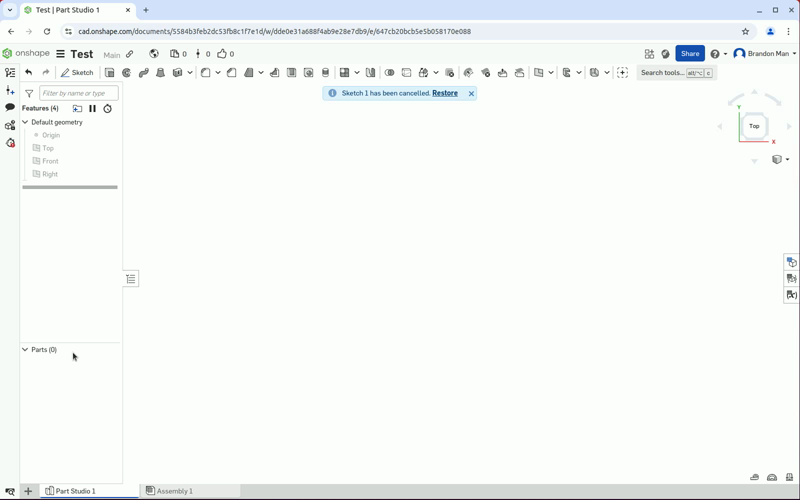
key(up)
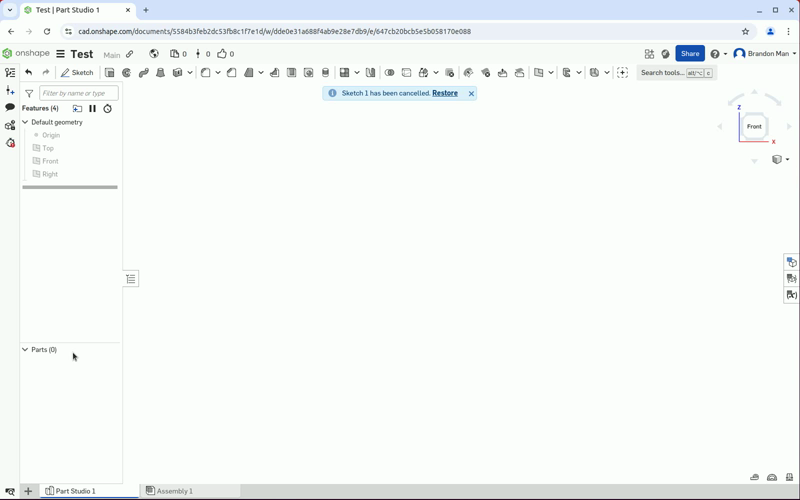
key_up(shift)
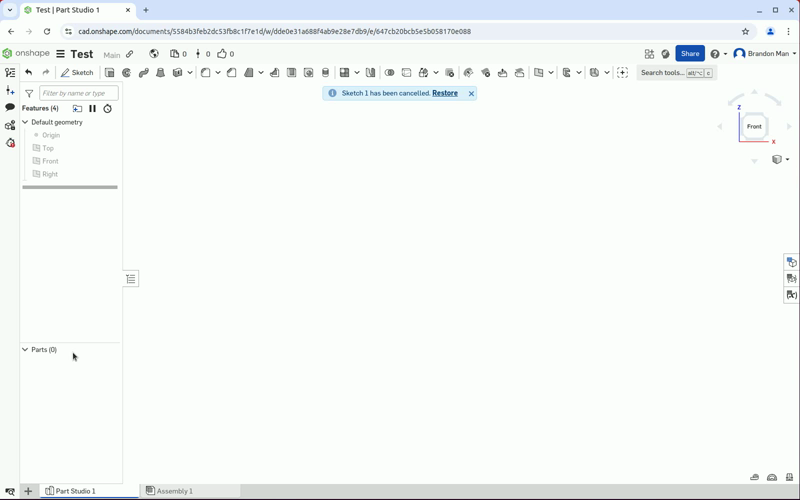
mouse_move(73, 352)
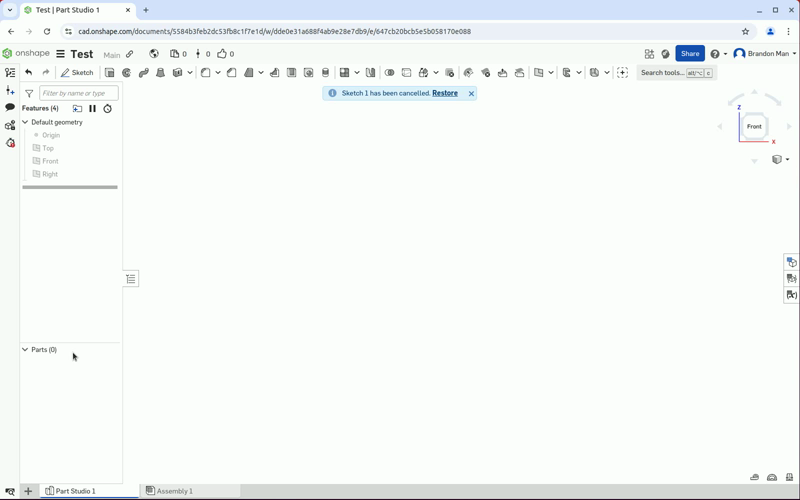
key(shift+y)
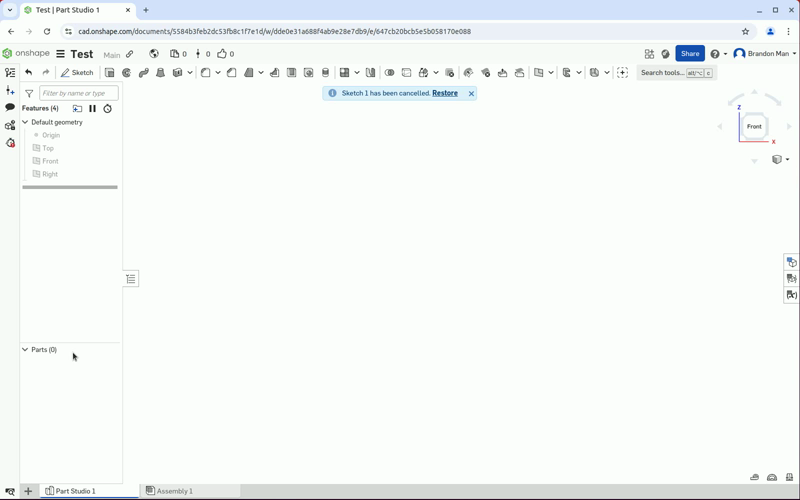
key(shift+s)
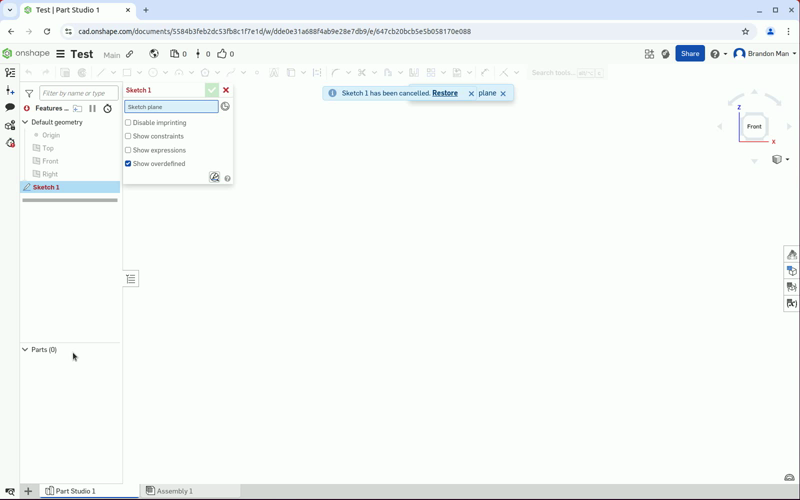
mouse_move(73, 163)
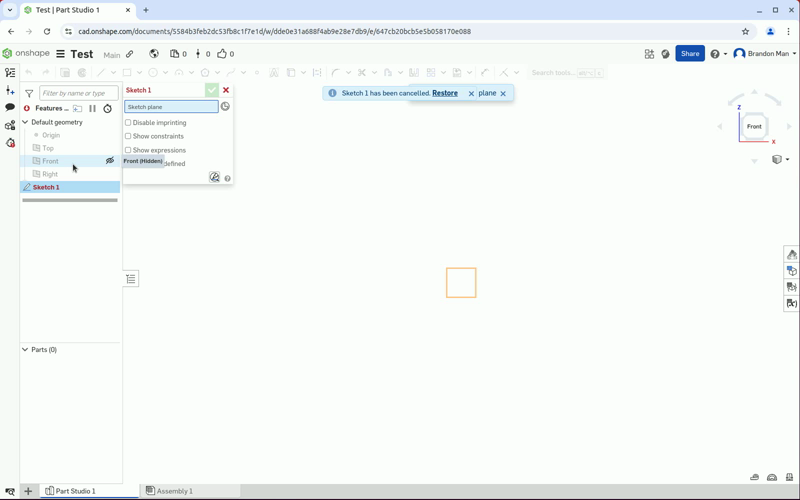
click(73, 163)
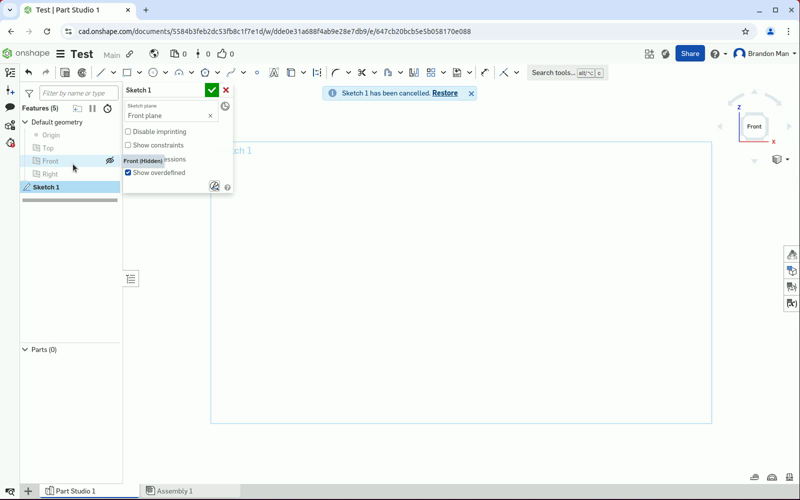
mouse_move(73, 352)
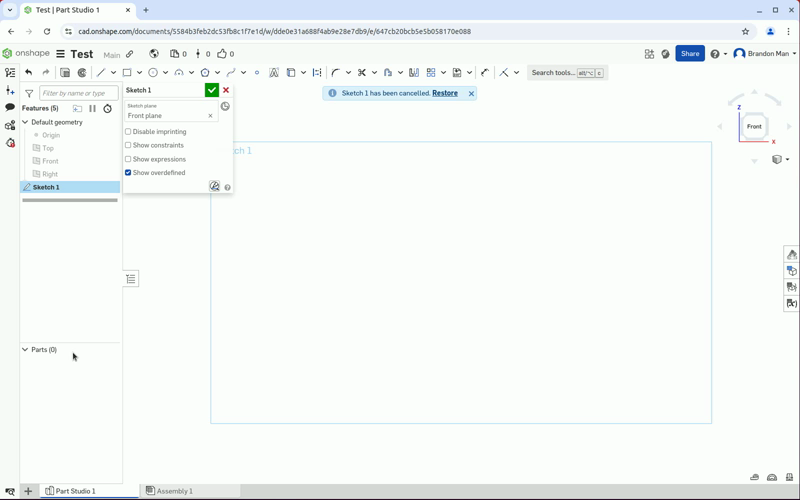
key(y)
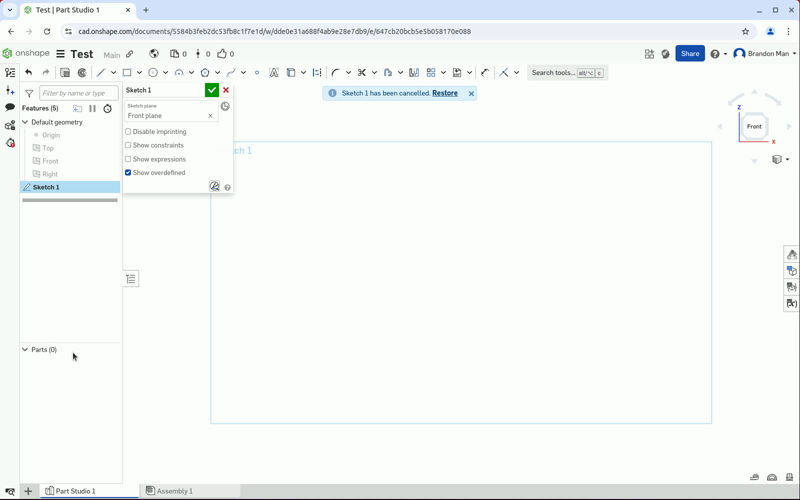
key(c)
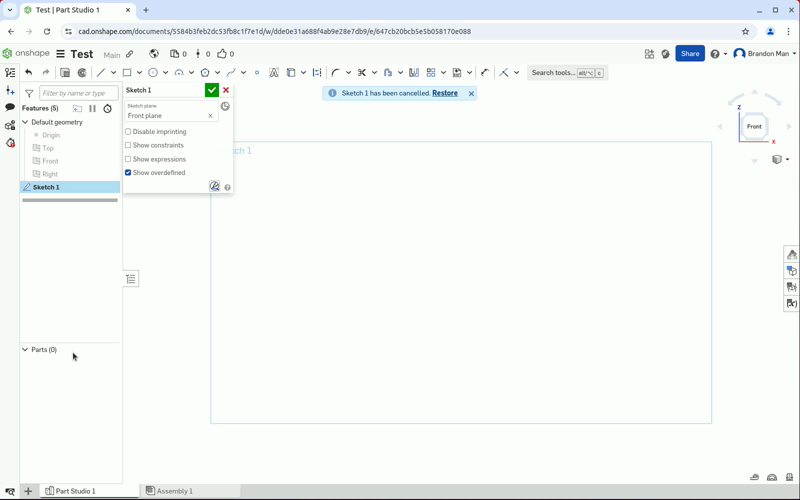
key_down(shift)
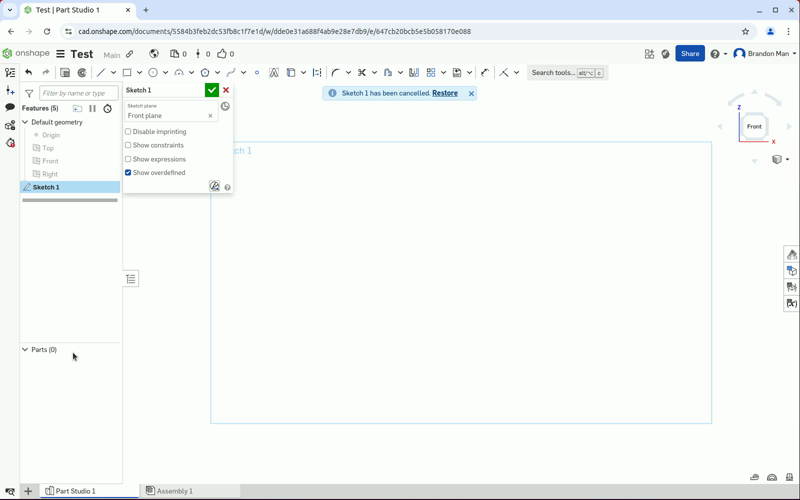
mouse_move(461, 282)
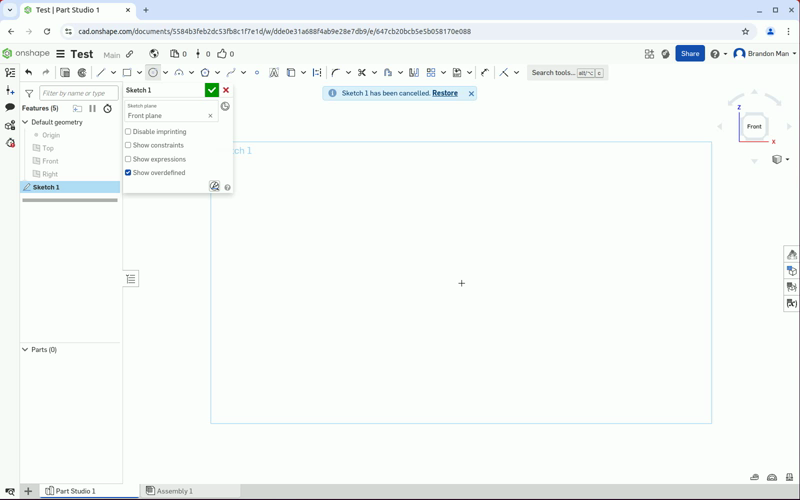
click(461, 282)
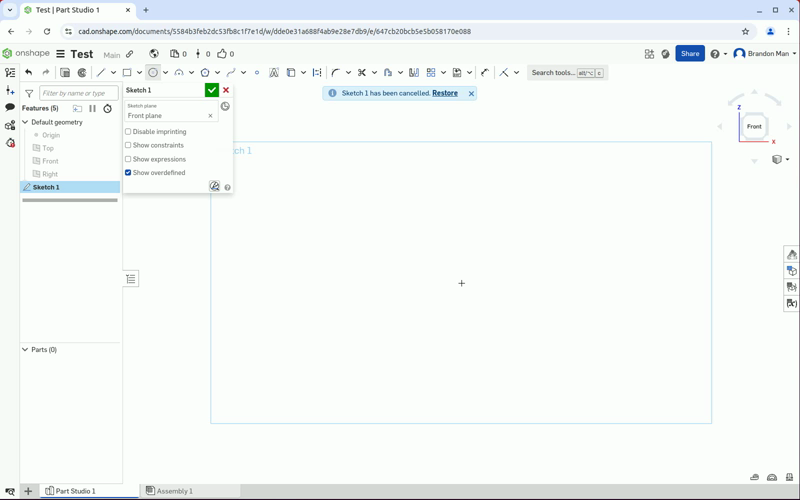
key_up(shift)
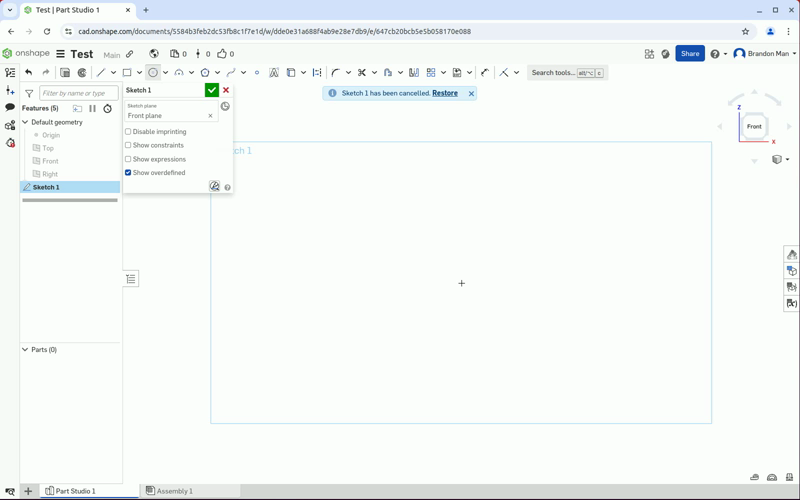
mouse_move(472, 282)
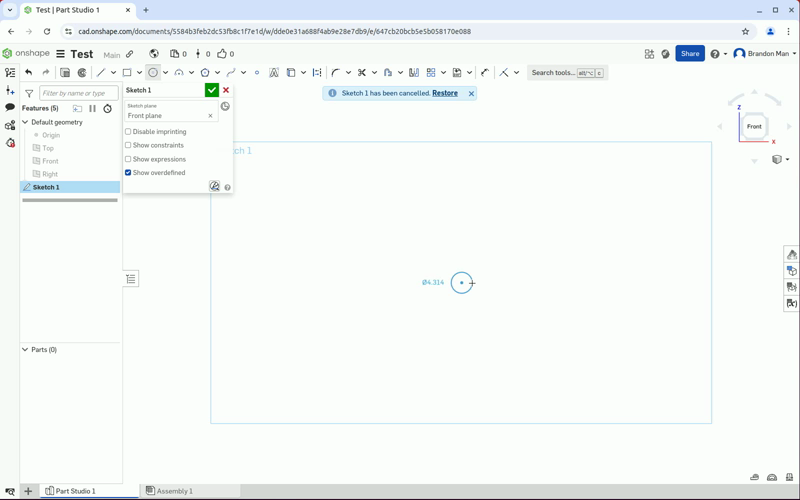
click(472, 282)
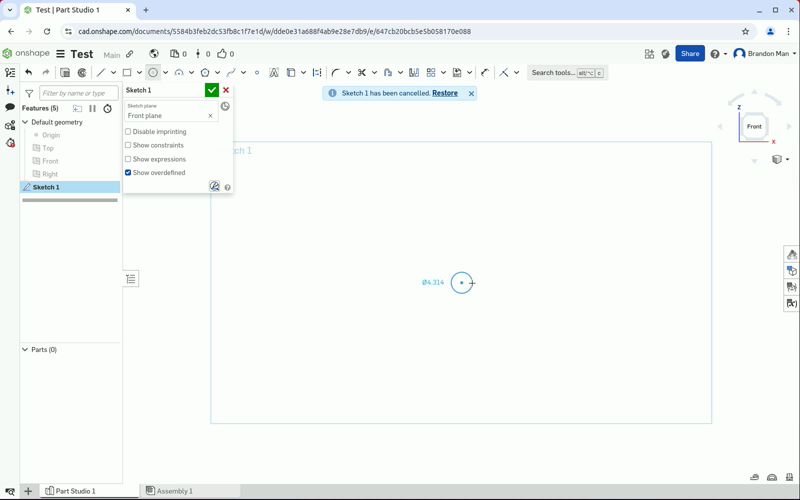
key(esc)
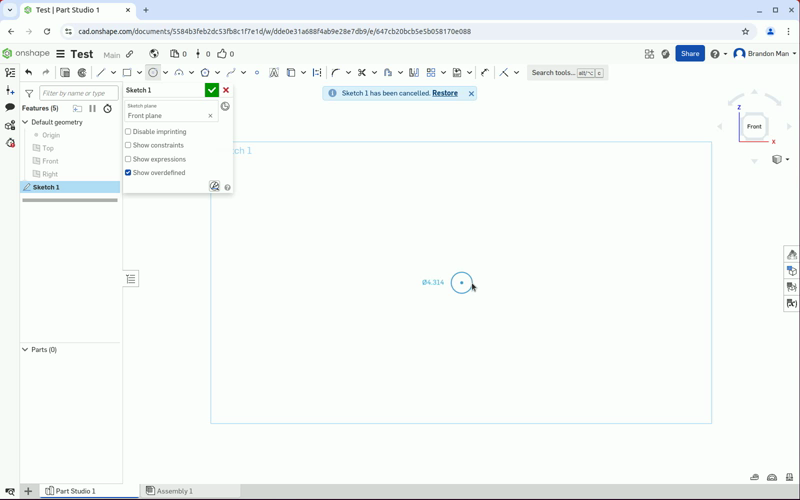
mouse_move(465, 278)
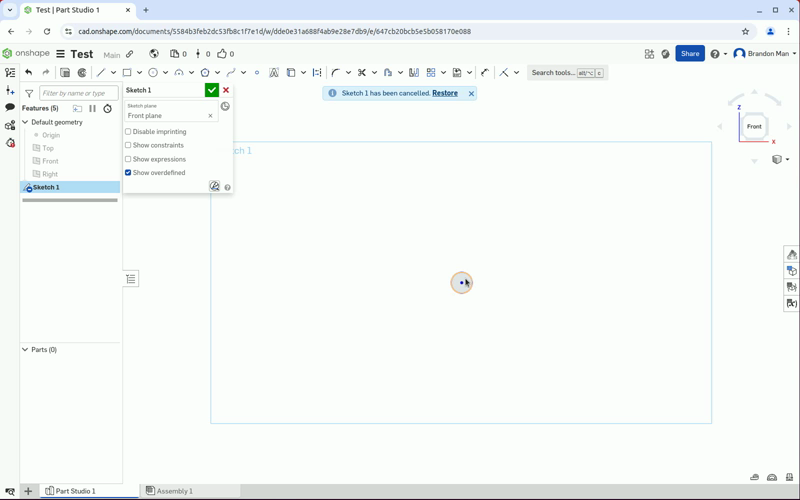
scroll(6)
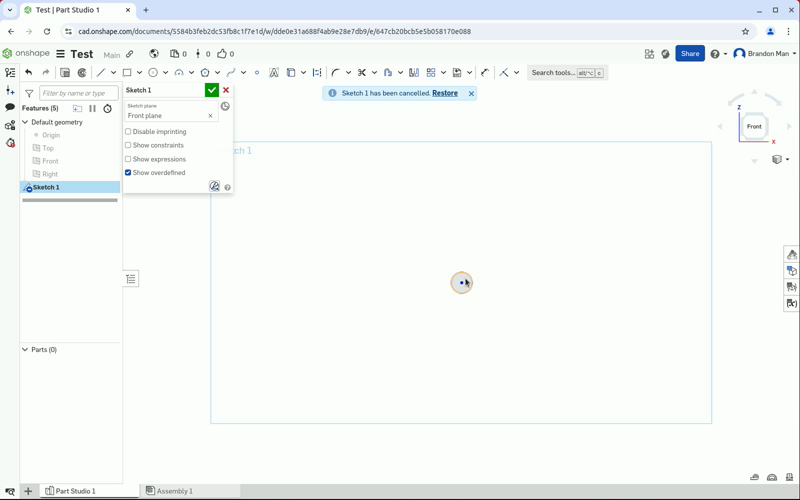
scroll(6)
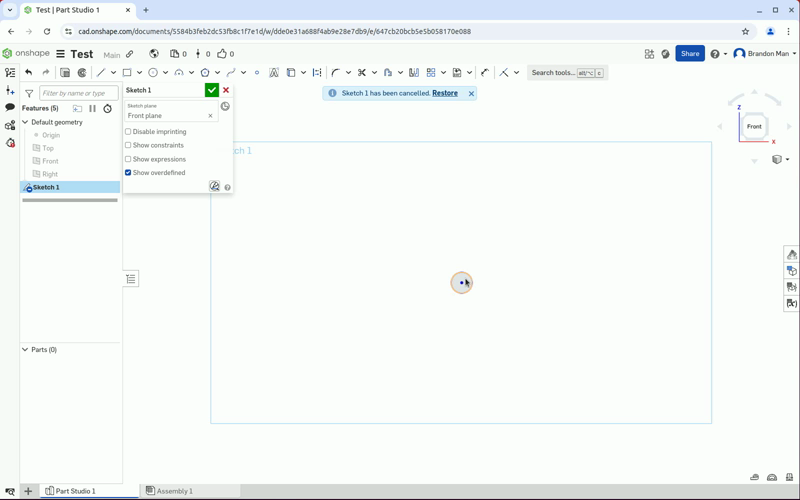
scroll(6)
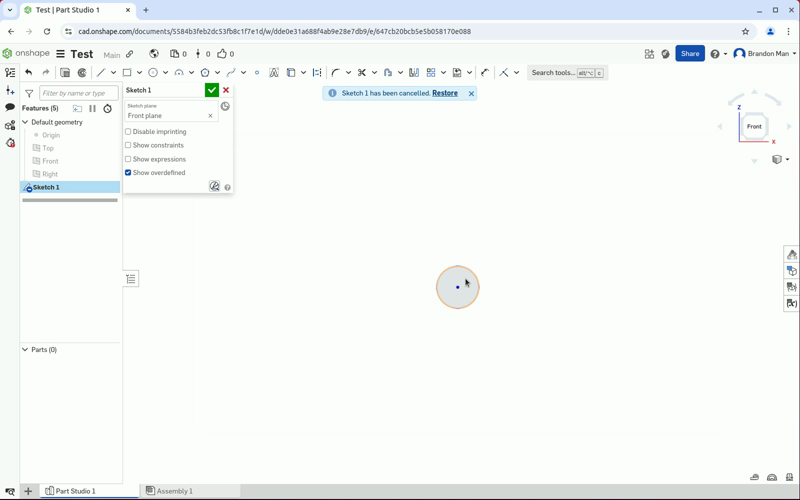
scroll(6)
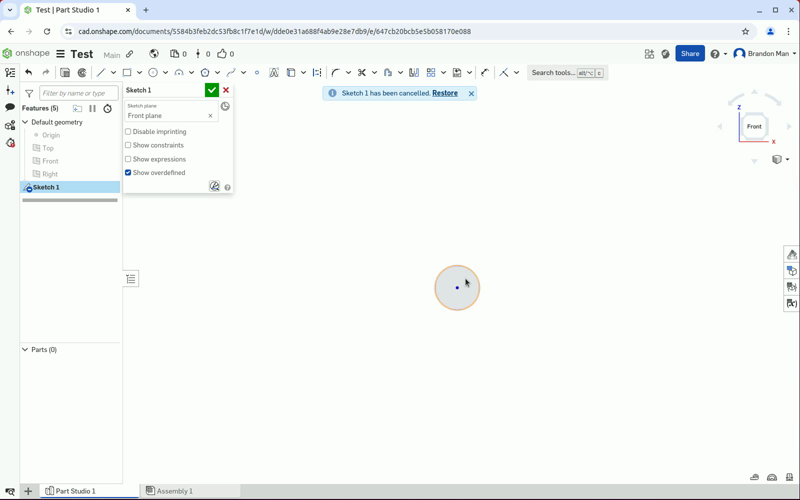
scroll(6)
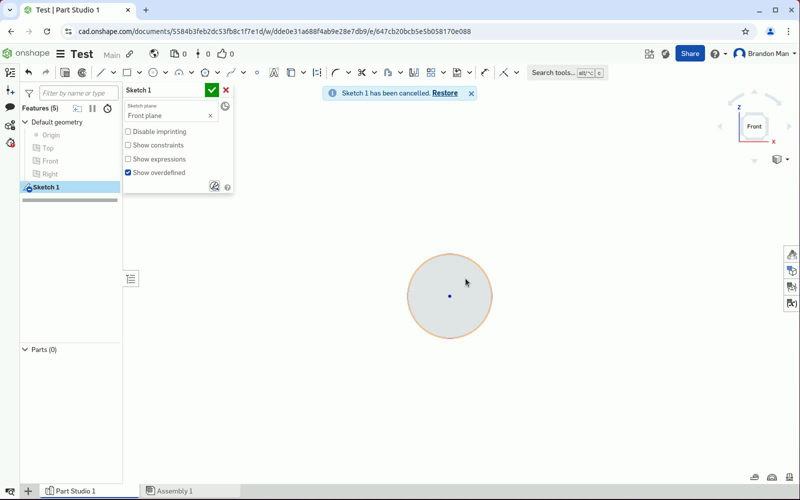
scroll(6)
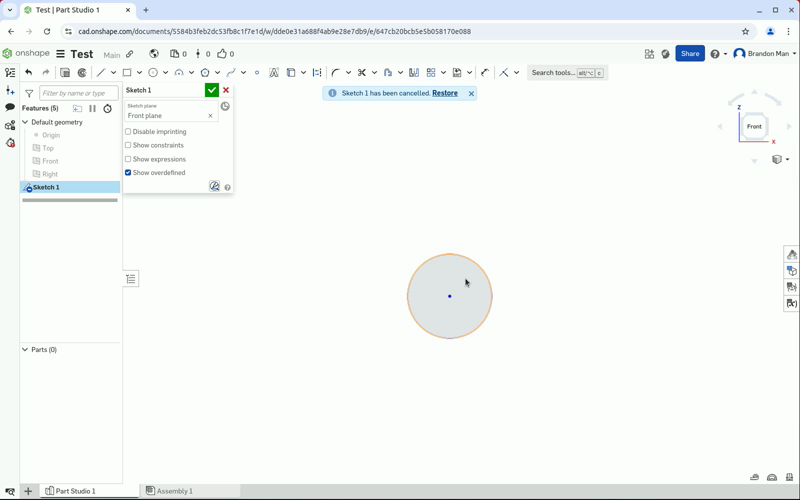
scroll(6)
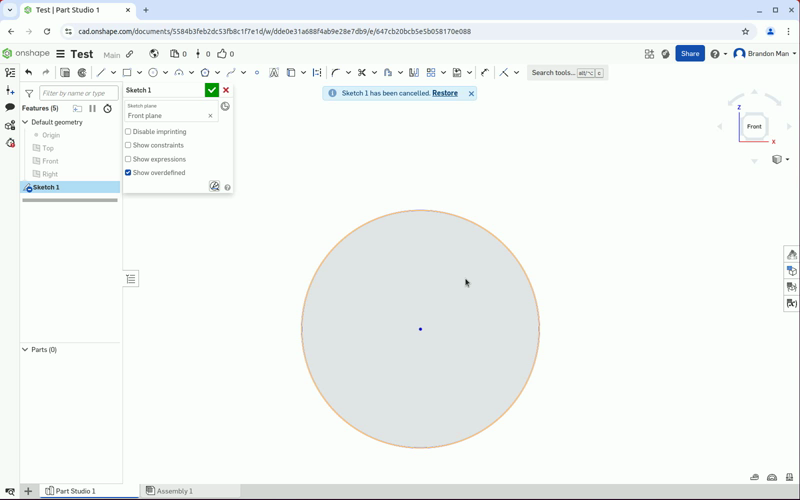
click(465, 278)
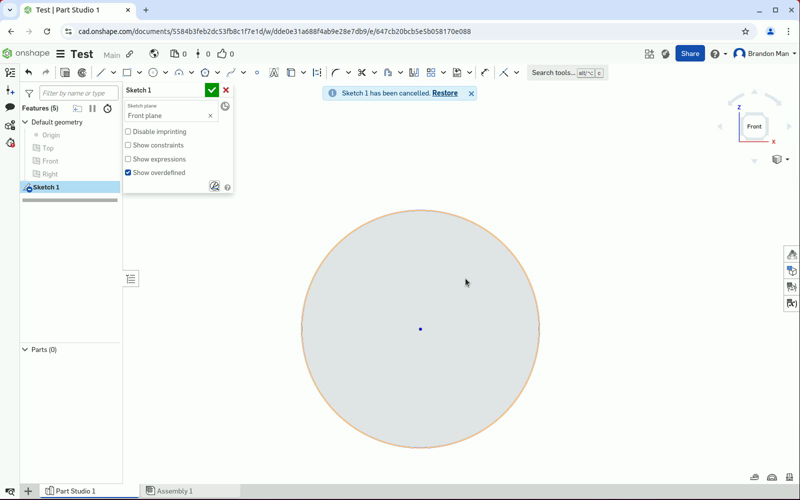
scroll(-6)
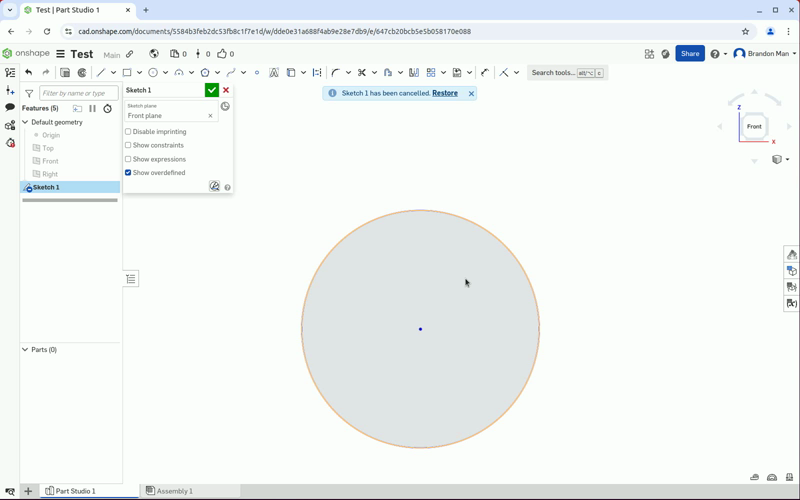
scroll(-6)
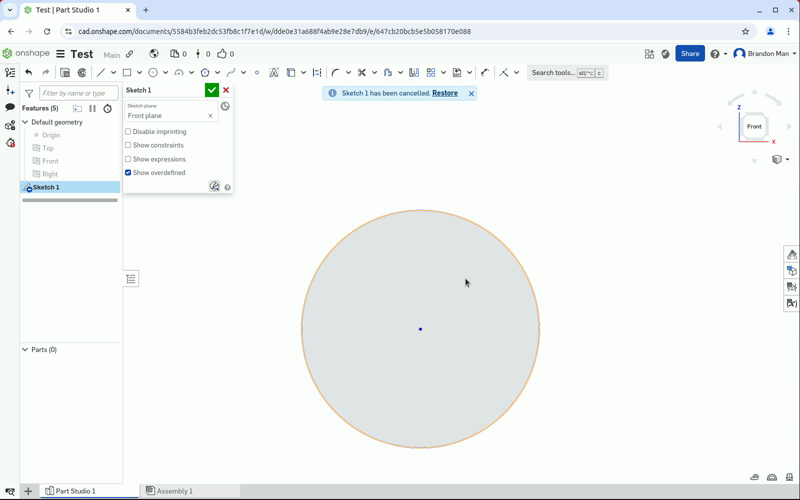
scroll(-6)
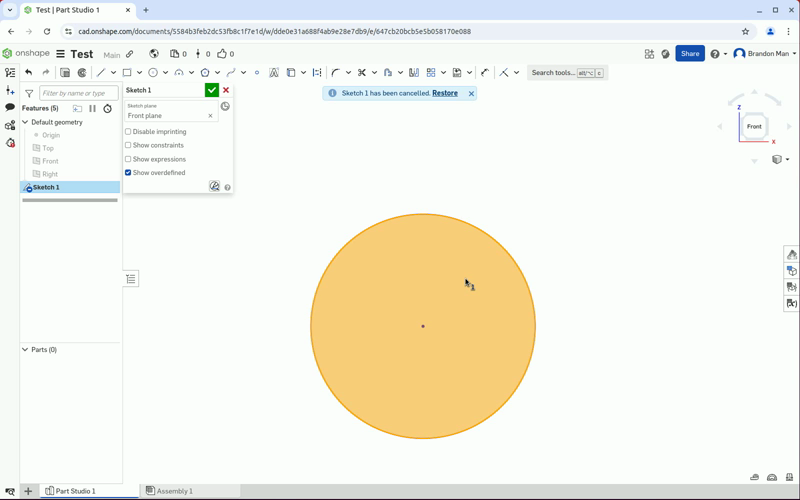
scroll(-6)
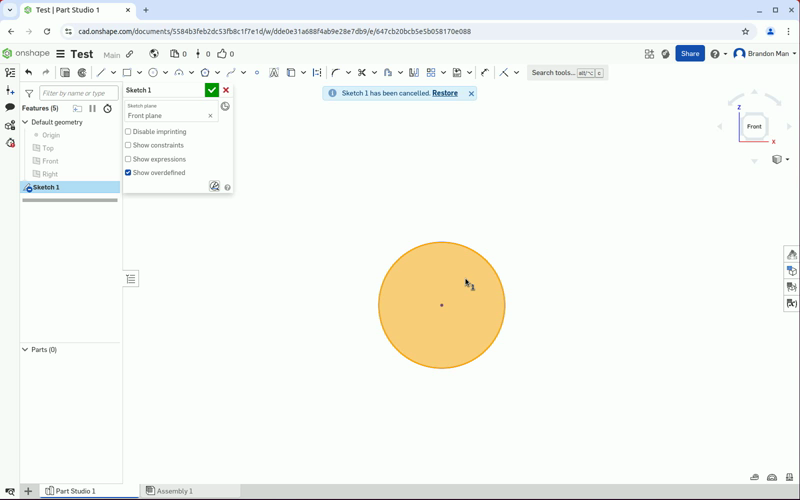
scroll(-6)
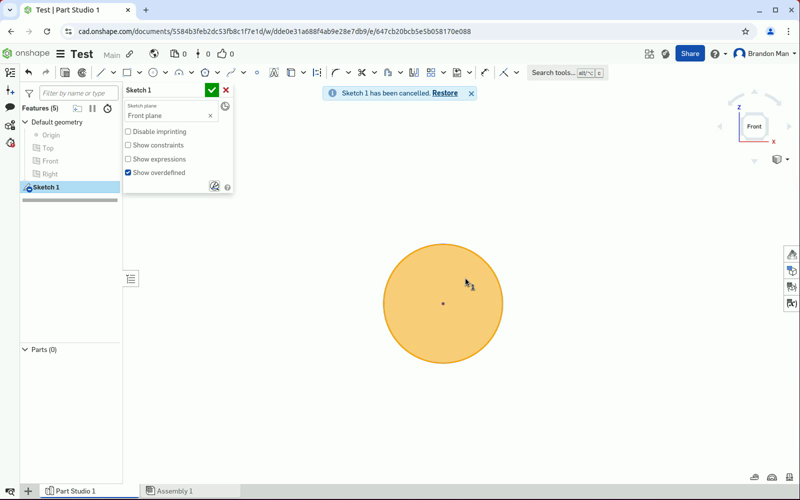
scroll(-6)
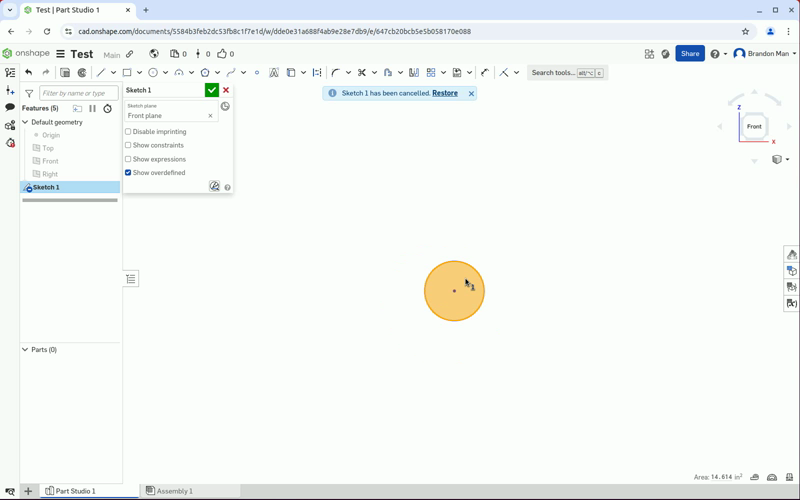
scroll(-6)
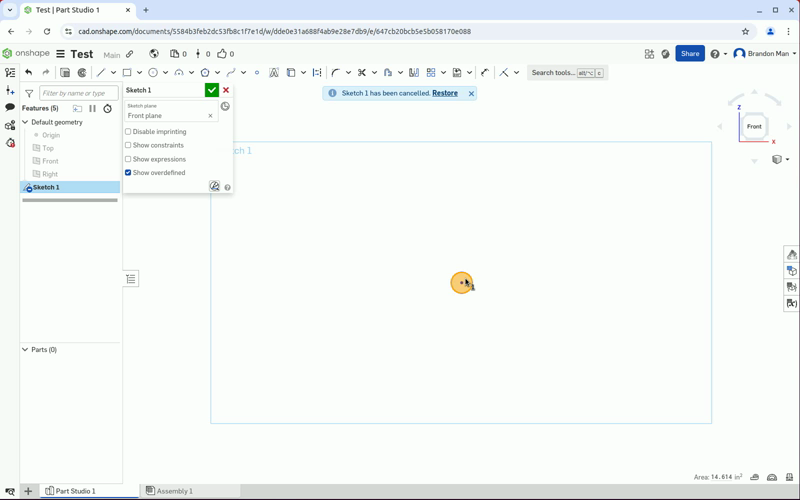
mouse_move(73, 352)
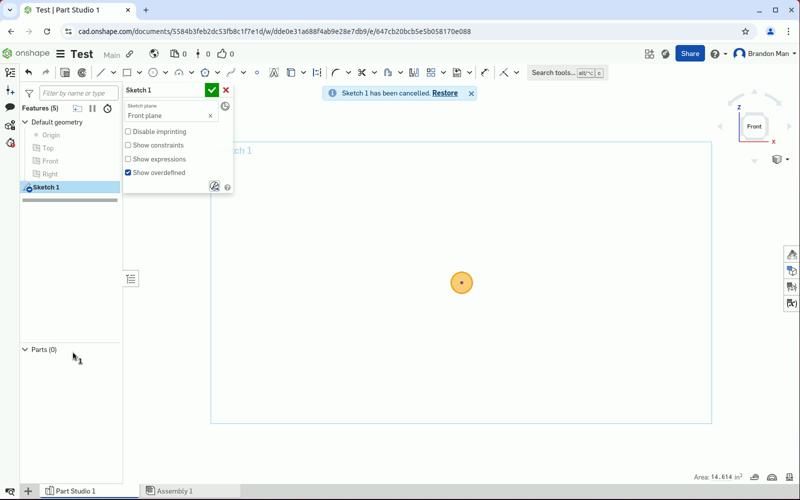
key(shift+y)
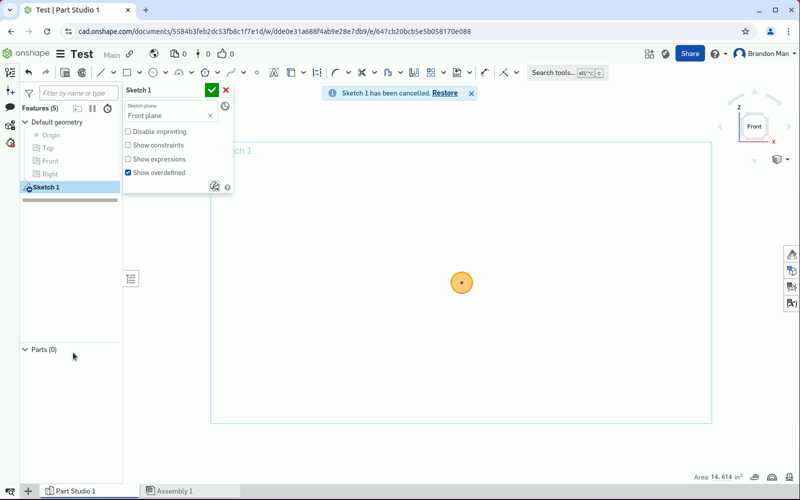
key(shift+e)
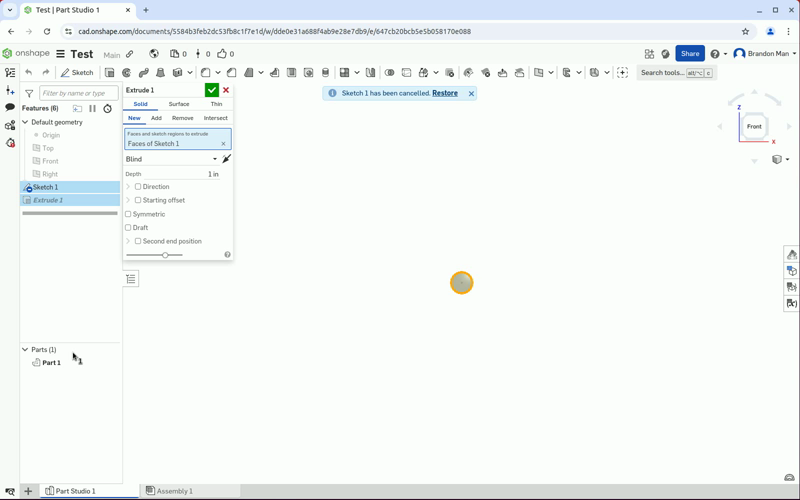
mouse_move(143, 106)
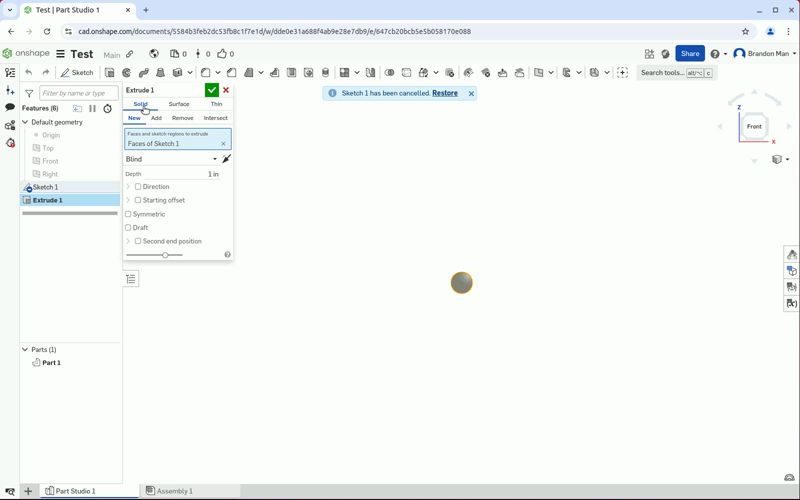
click(143, 106)
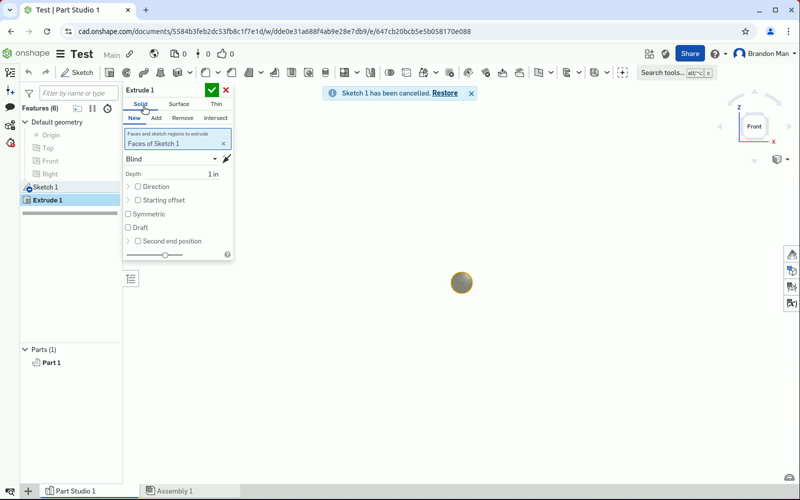
mouse_move(137, 120)
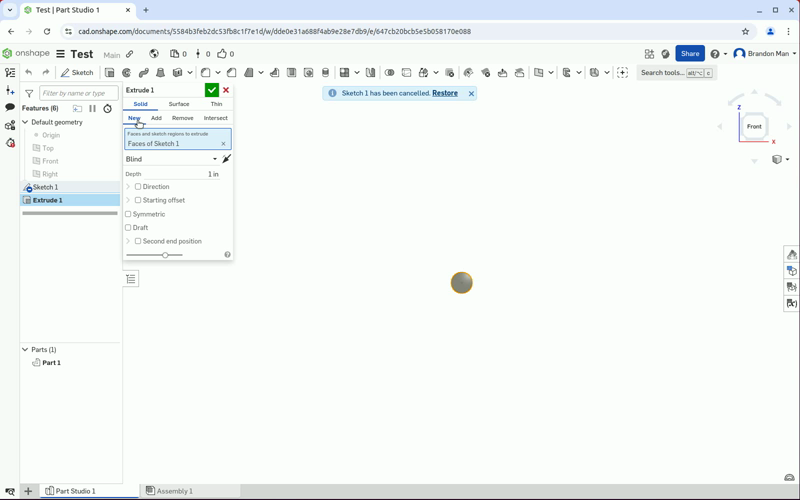
click(137, 120)
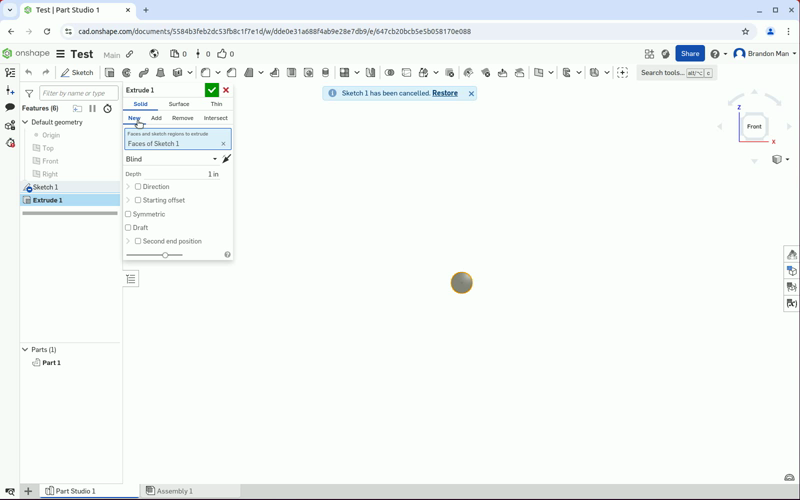
key(tab, 4)
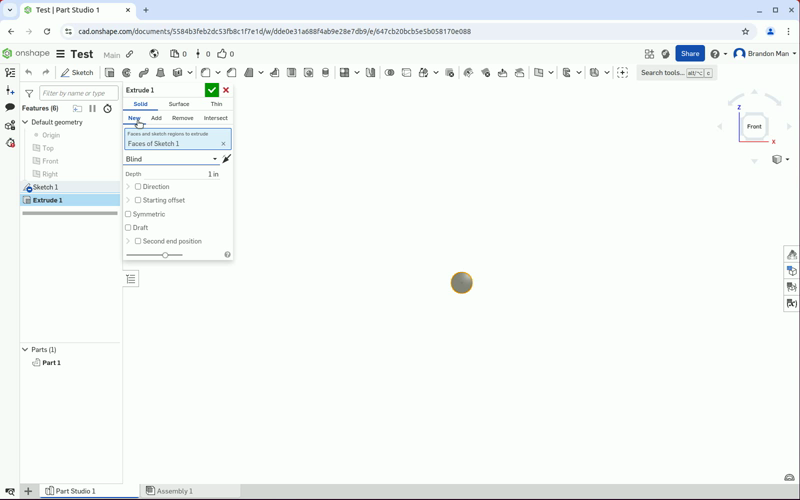
text(23.108)
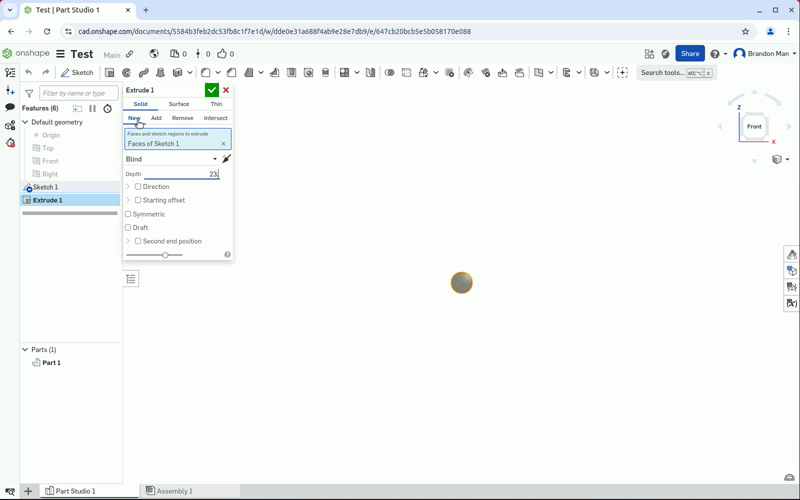
key(enter)
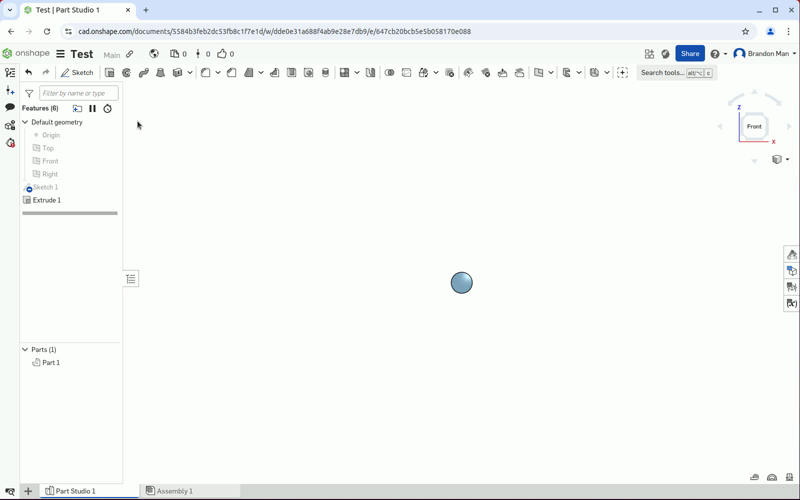
key(shift+h)
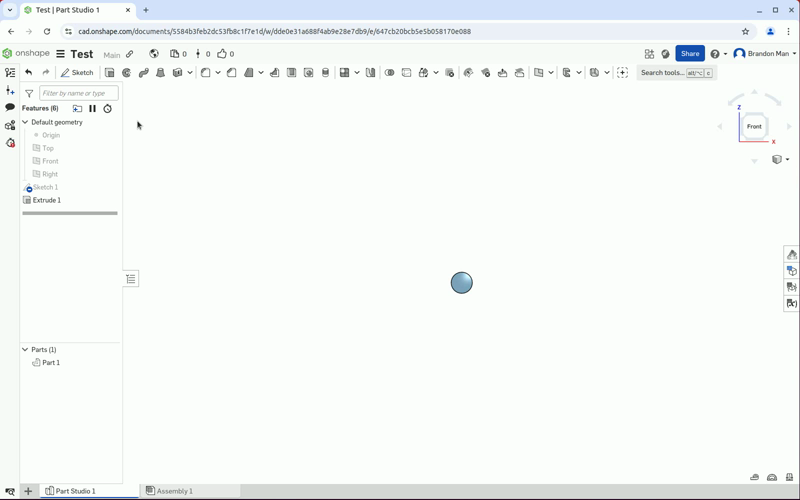
key(shift+h)
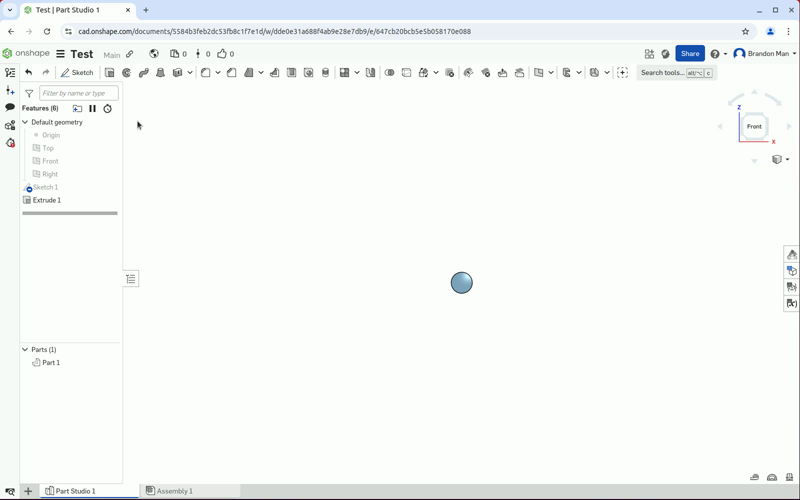
mouse_move(73, 189)
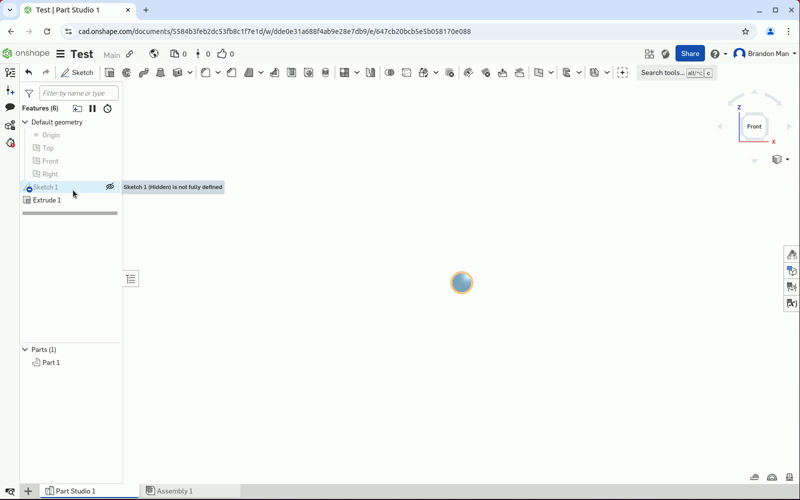
click(73, 189)
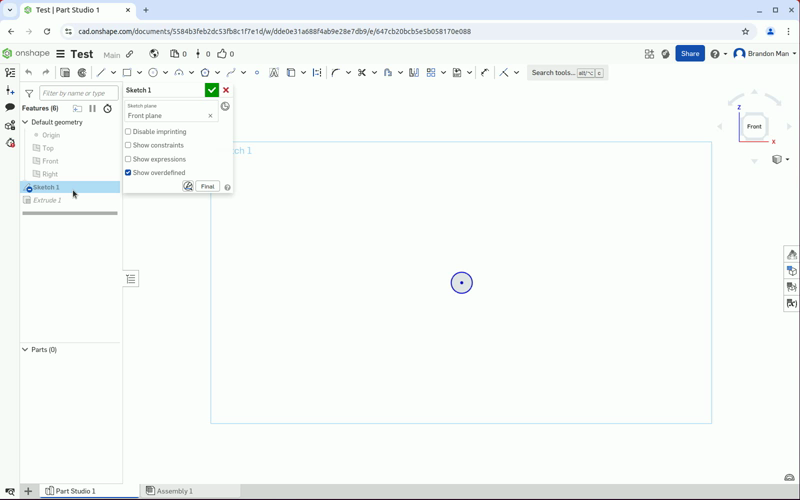
mouse_move(229, 92)
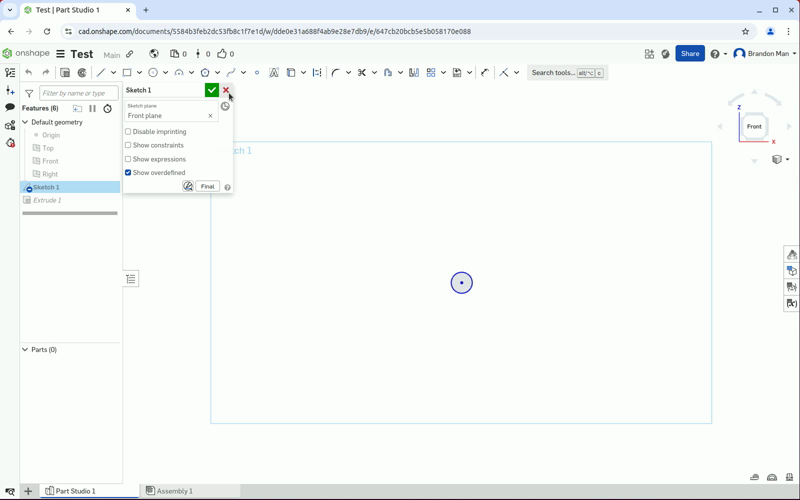
click(229, 92)
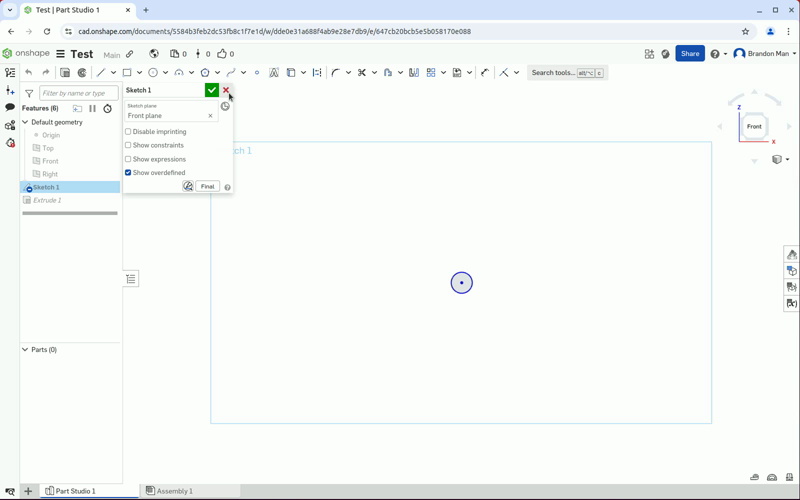
key(shift+s)
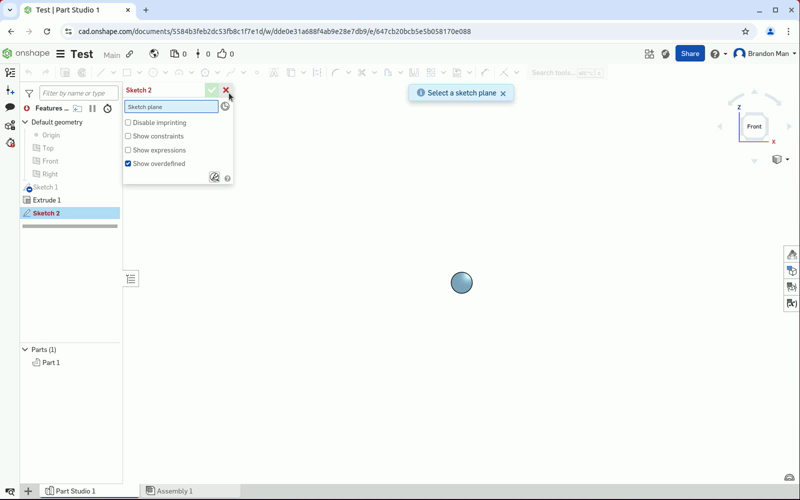
mouse_move(73, 163)
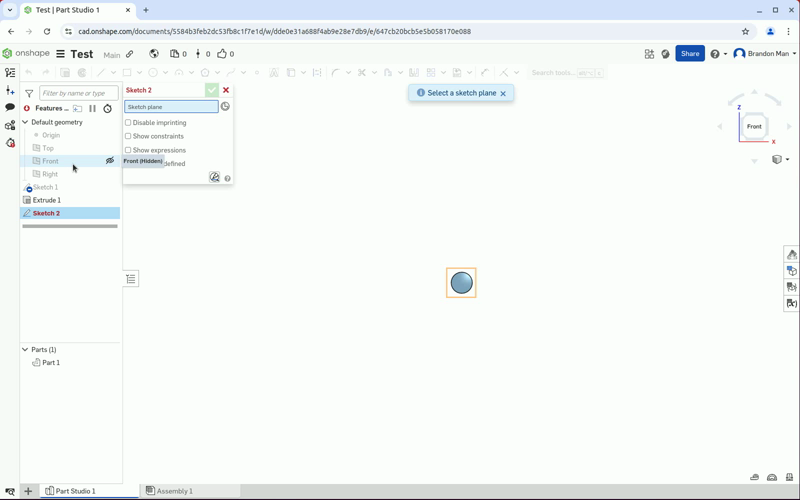
click(73, 163)
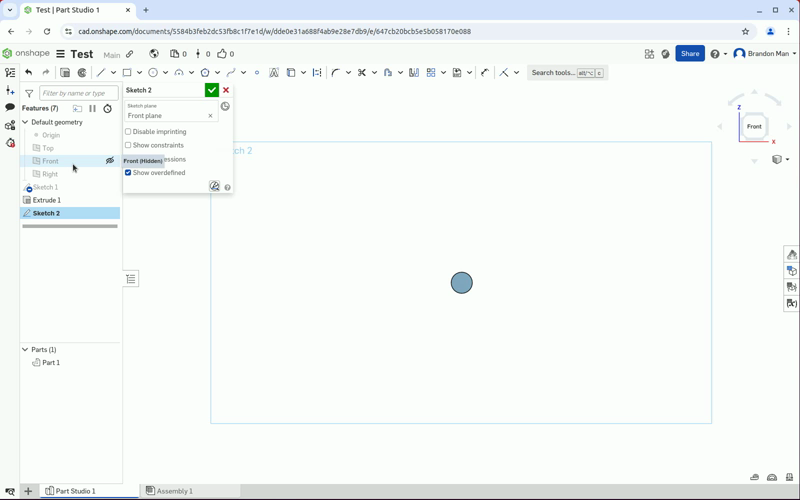
mouse_move(73, 352)
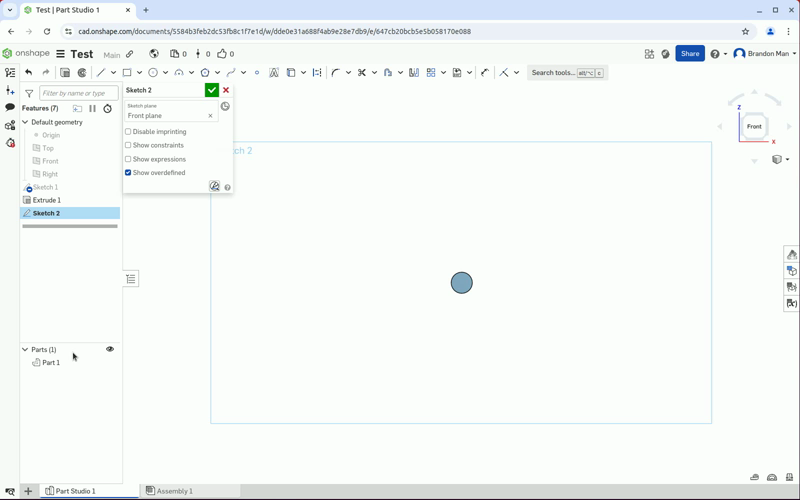
key(y)
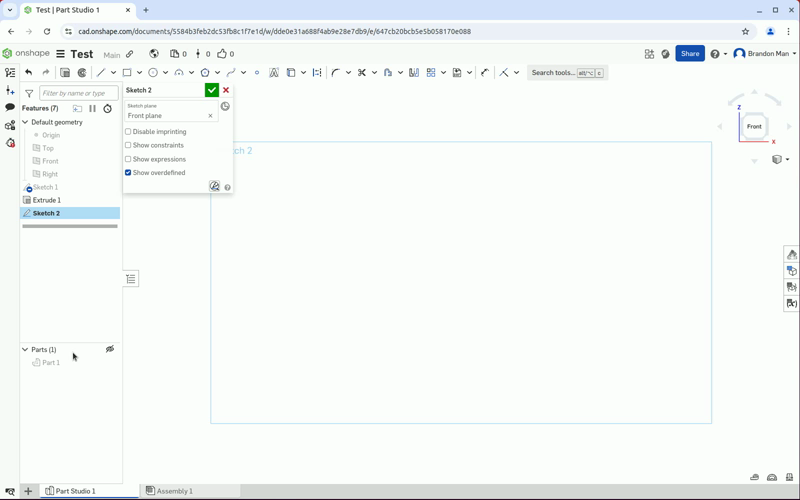
key(c)
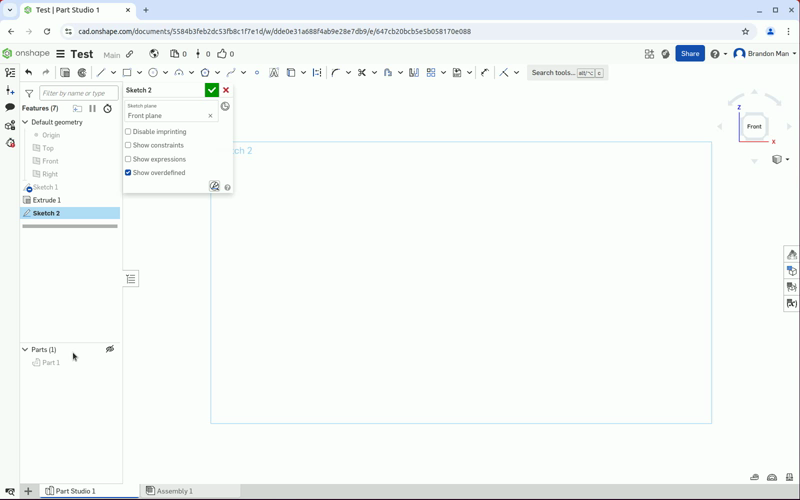
key_down(shift)
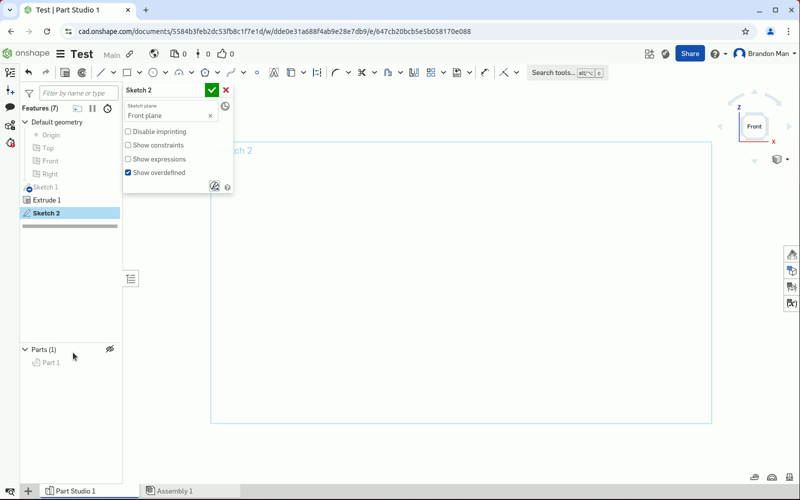
mouse_move(461, 282)
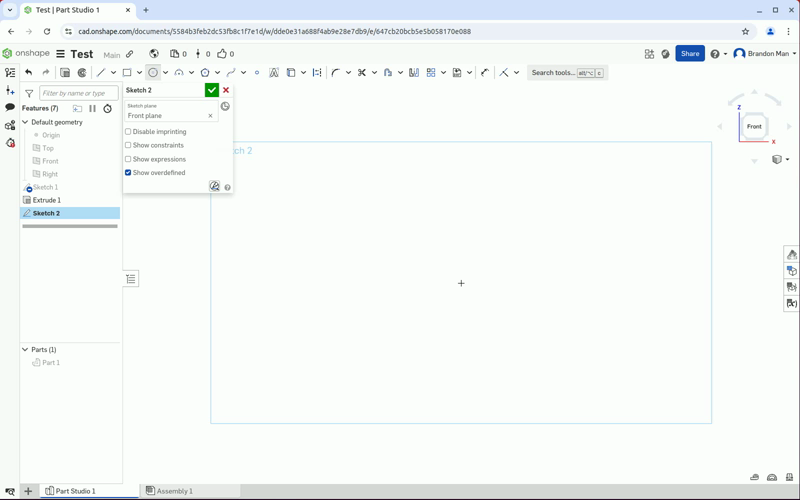
click(461, 282)
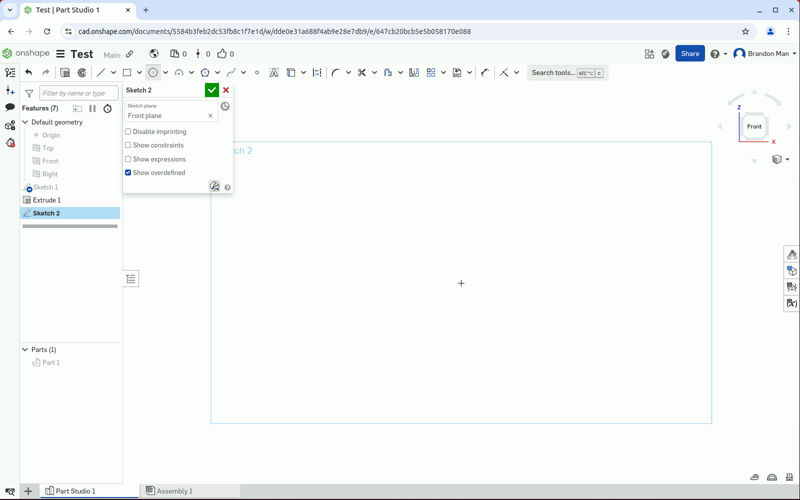
key_up(shift)
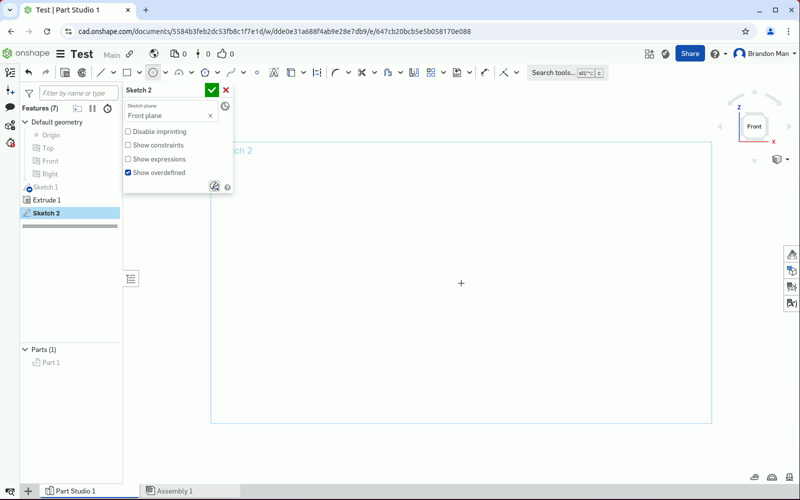
mouse_move(535, 282)
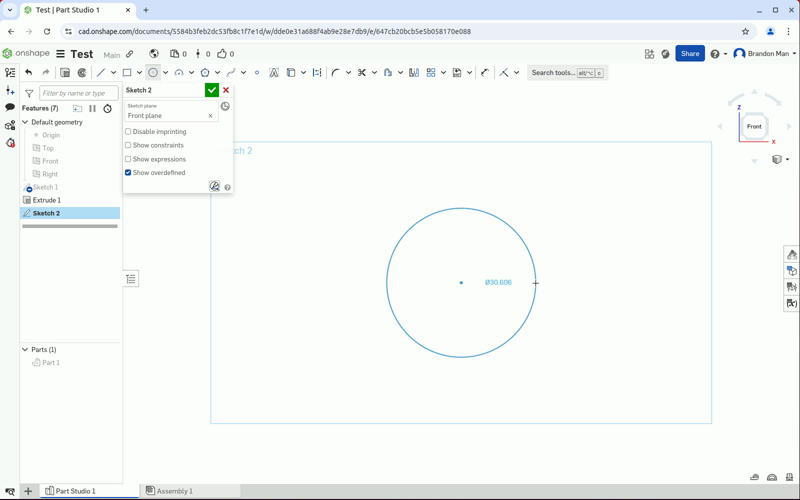
click(535, 282)
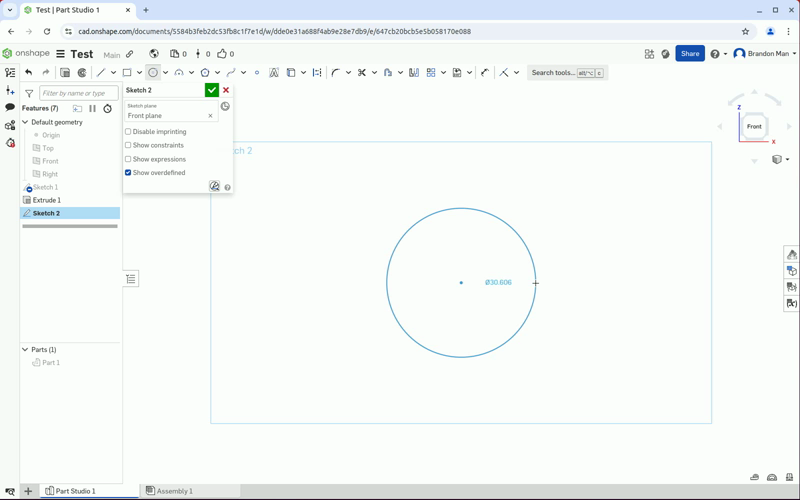
key(esc)
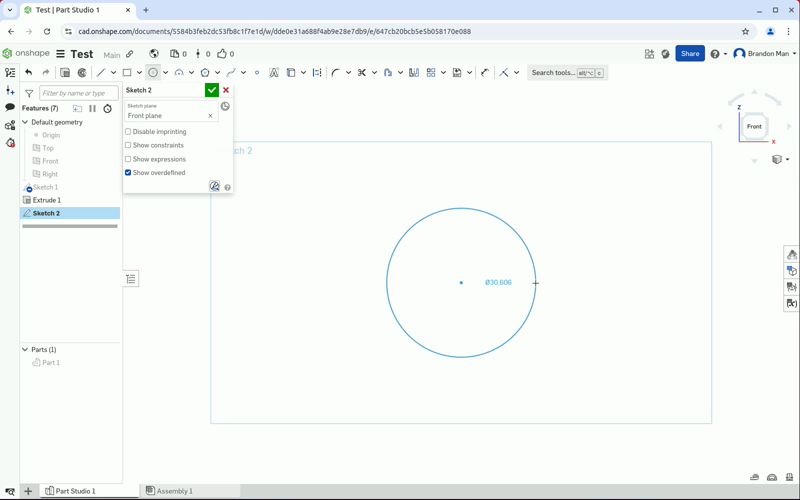
key(c)
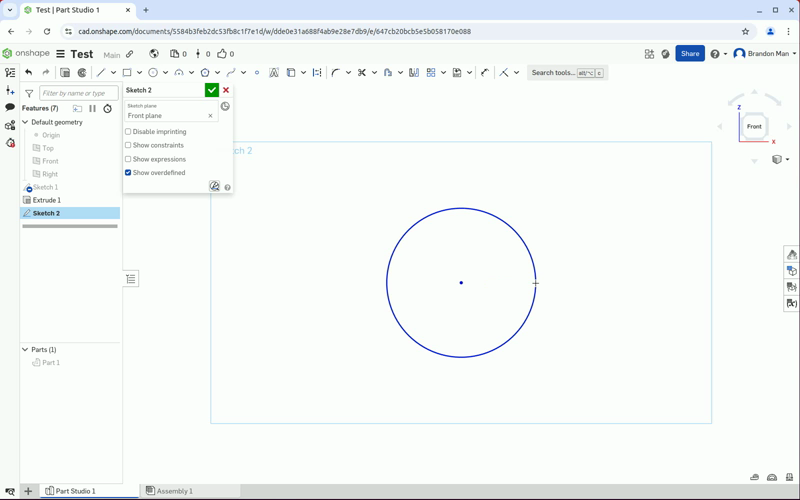
key_down(shift)
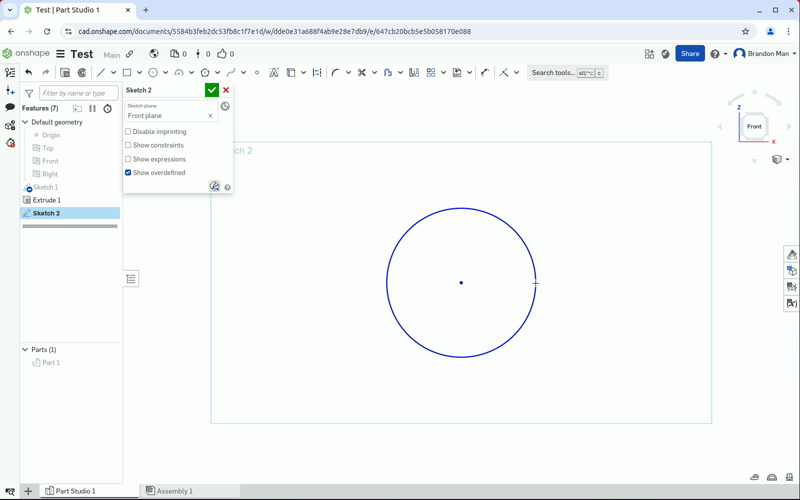
mouse_move(461, 282)
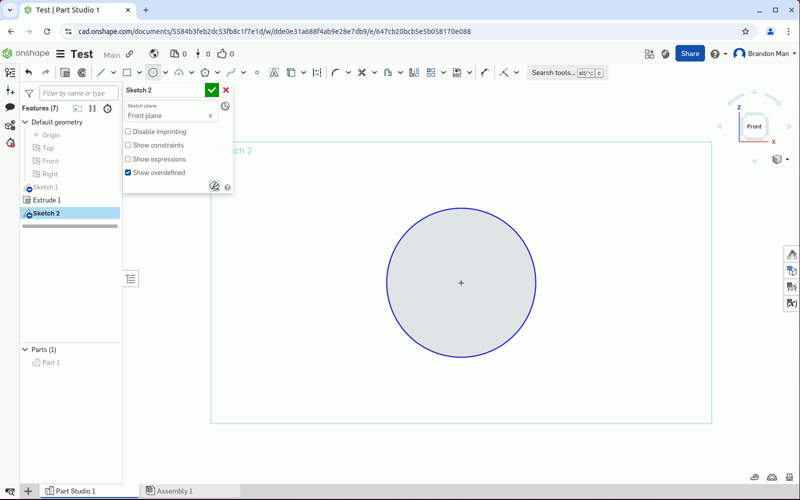
click(461, 282)
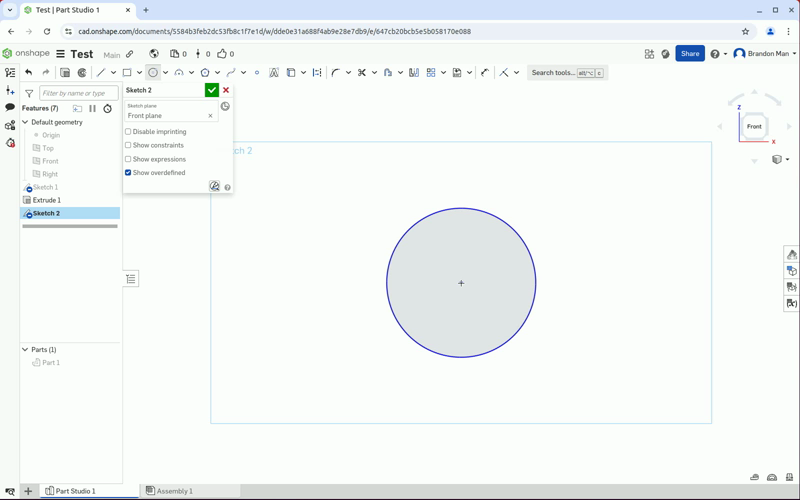
key_up(shift)
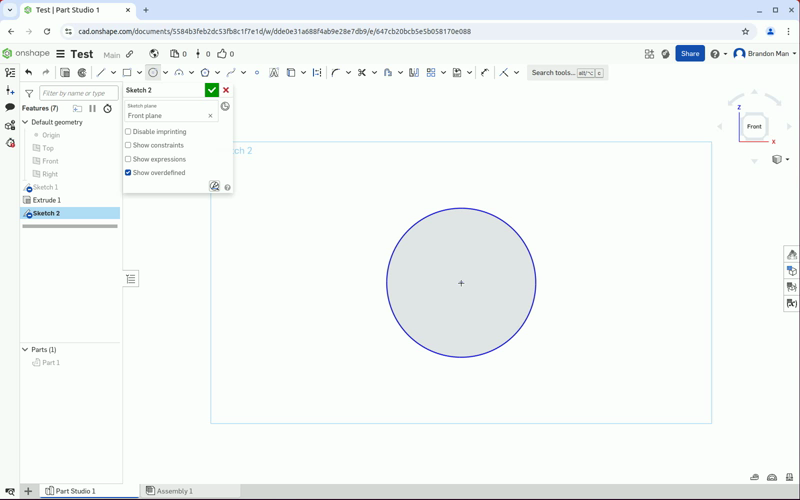
mouse_move(489, 282)
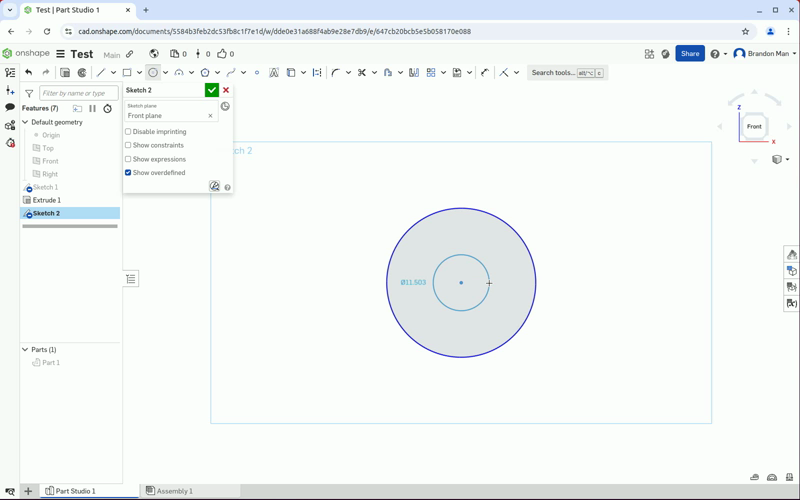
click(489, 282)
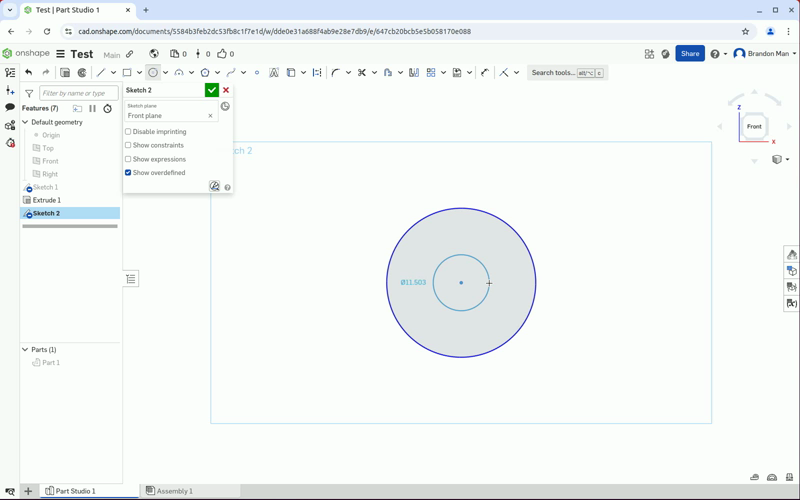
key(esc)
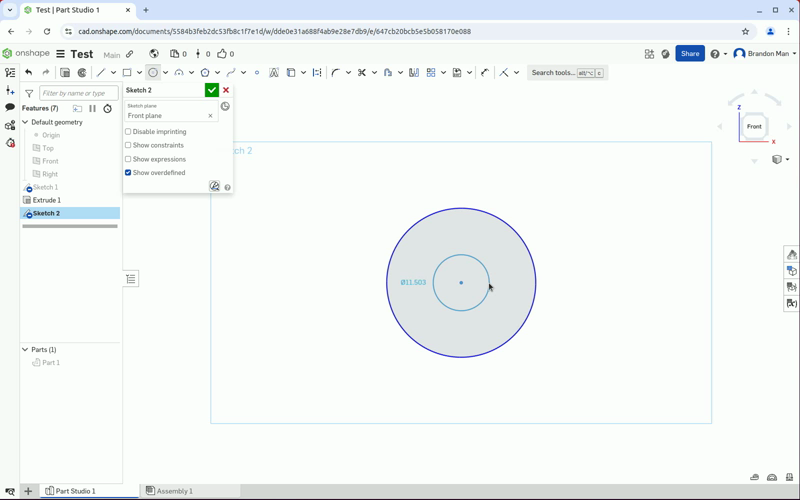
mouse_move(433, 250)
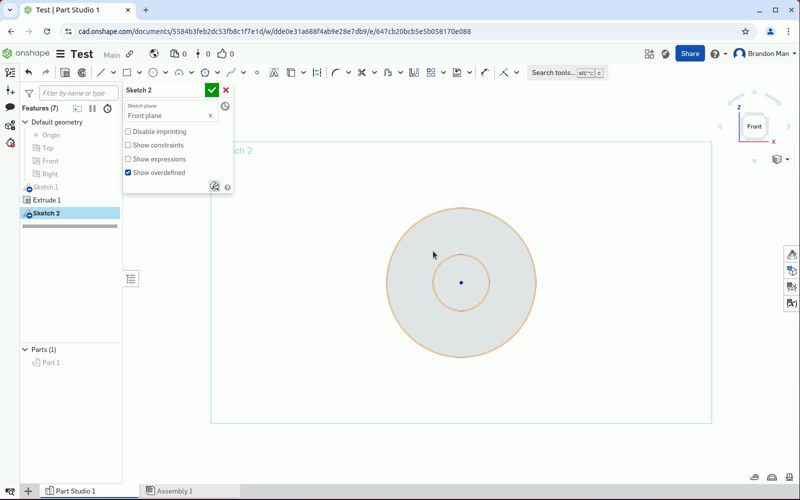
click(433, 250)
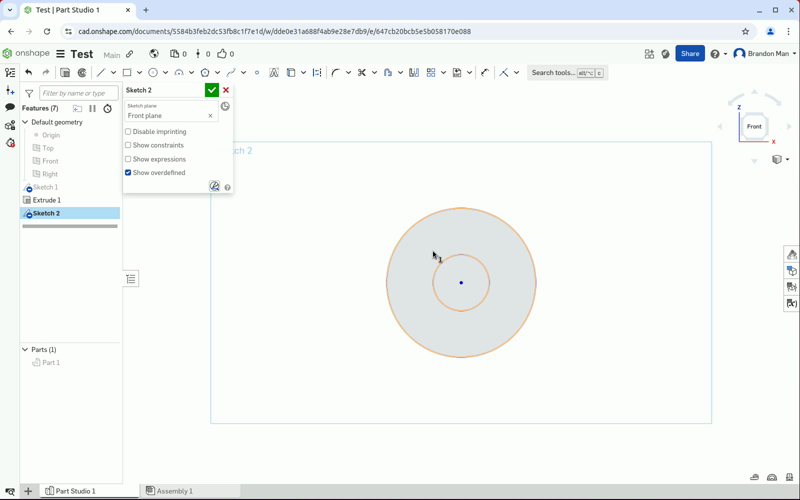
mouse_move(73, 352)
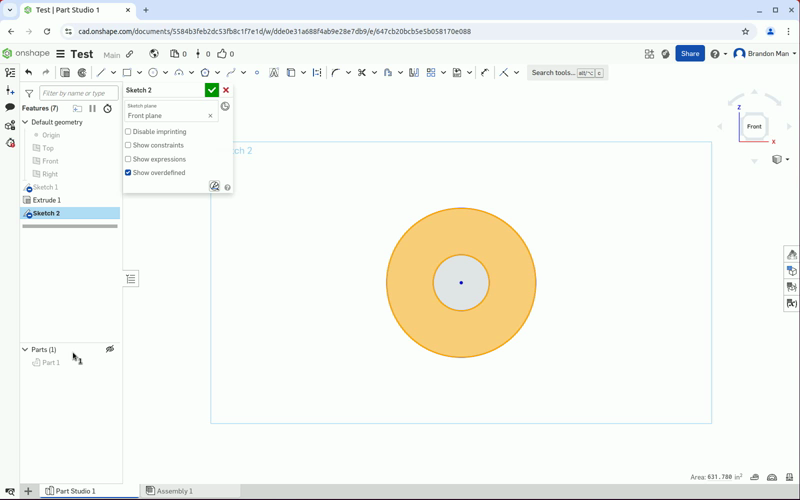
key(shift+y)
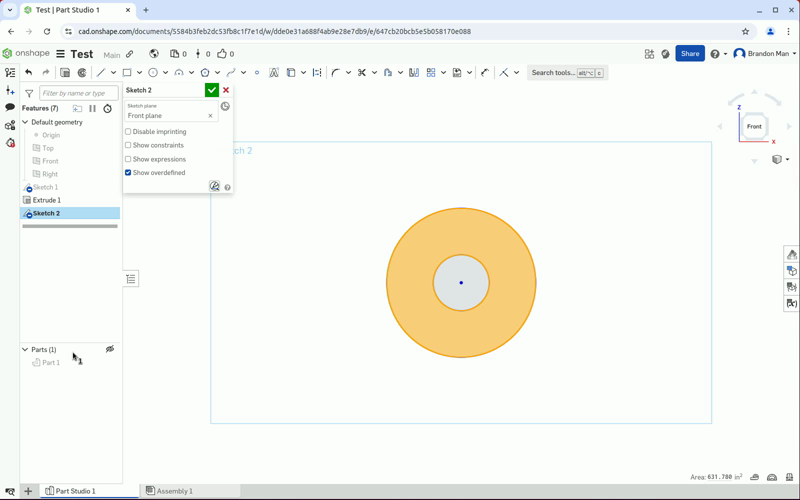
key(shift+e)
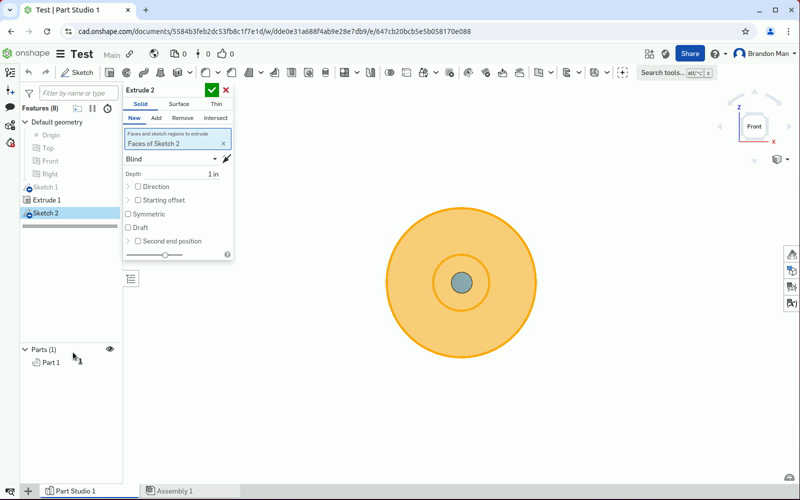
mouse_move(143, 106)
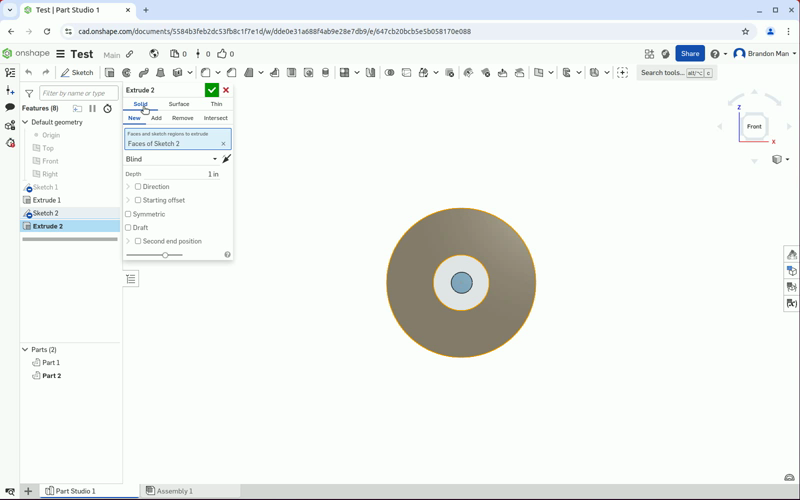
click(143, 106)
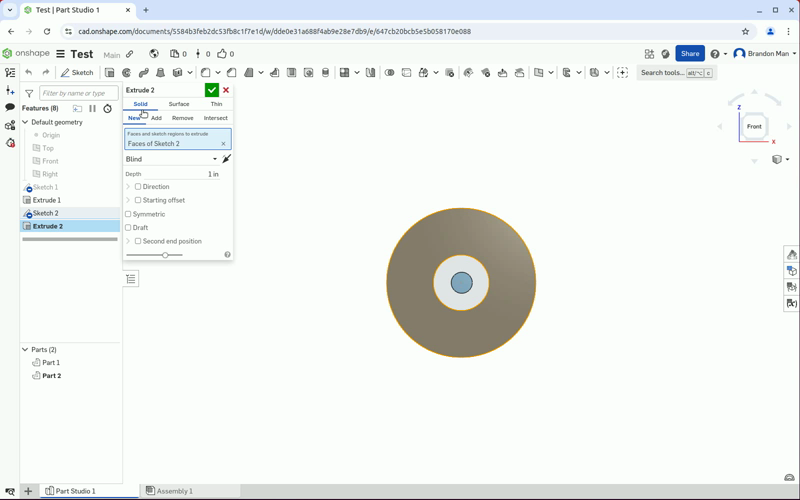
mouse_move(137, 120)
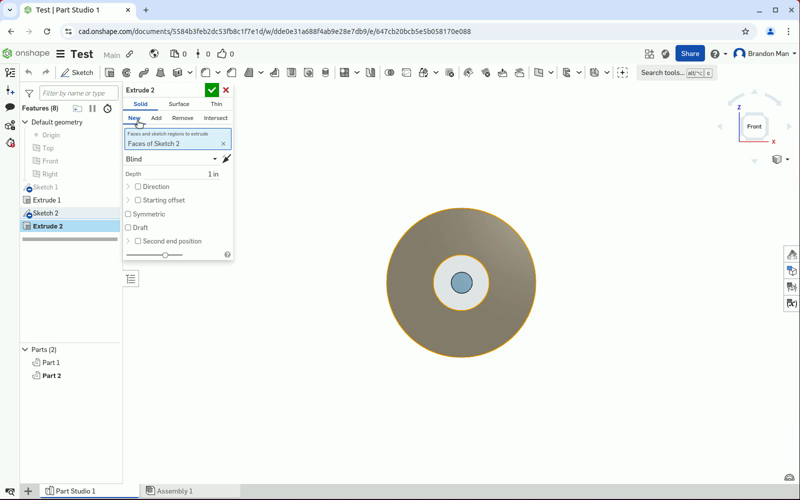
click(137, 120)
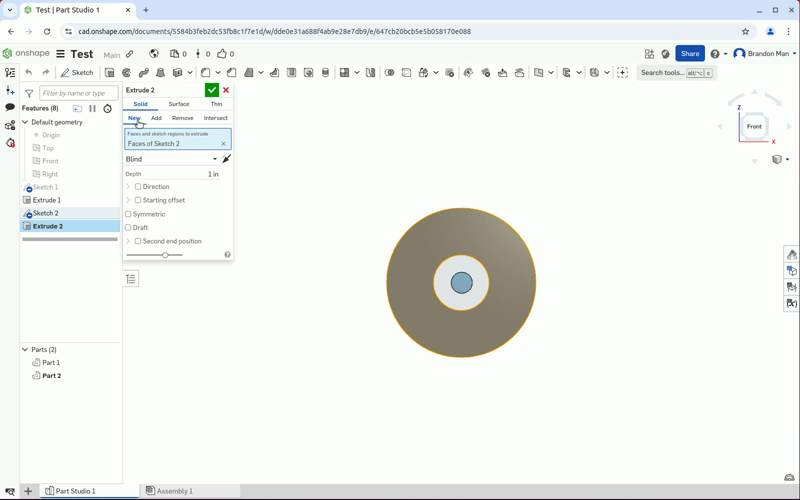
key(tab, 4)
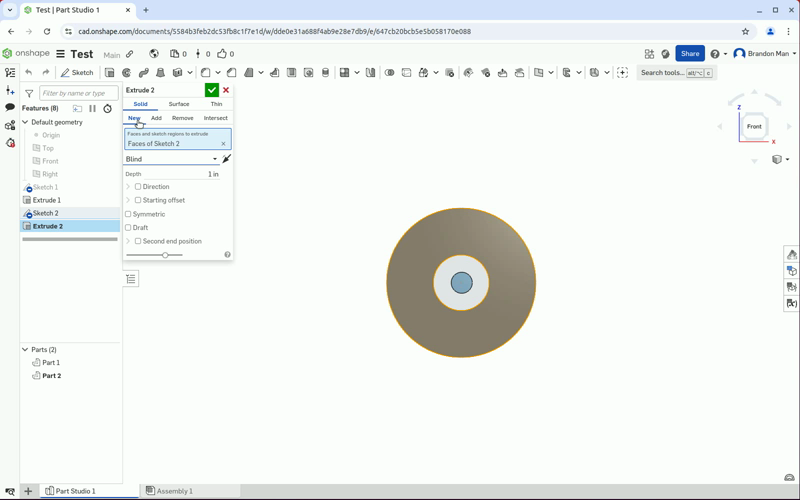
text(7.943)
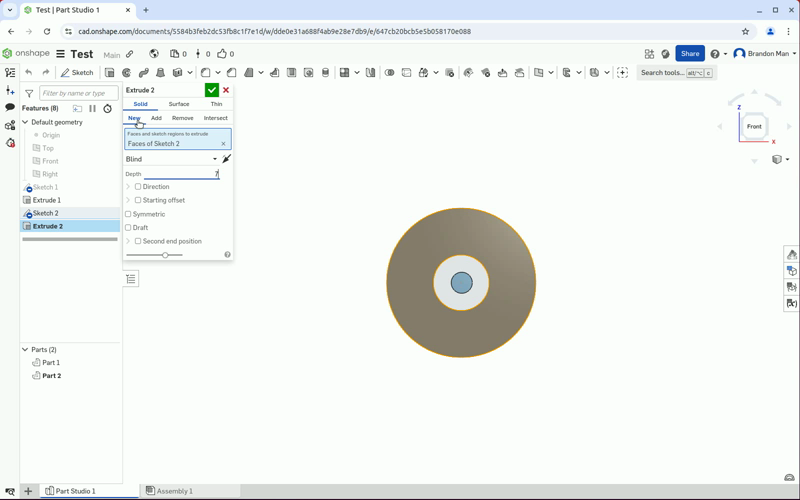
key(enter)
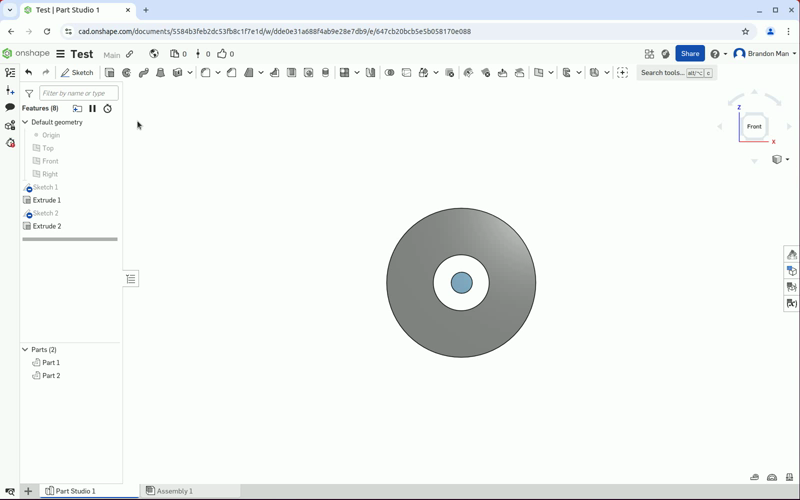
key(shift+h)
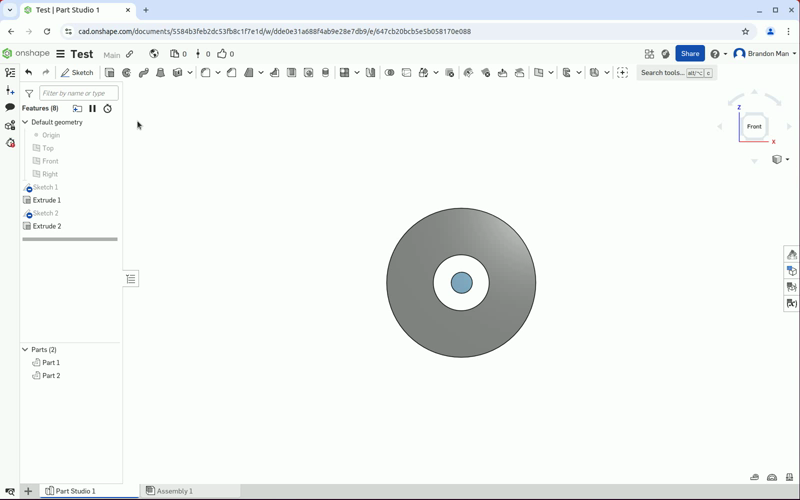
key(shift+h)
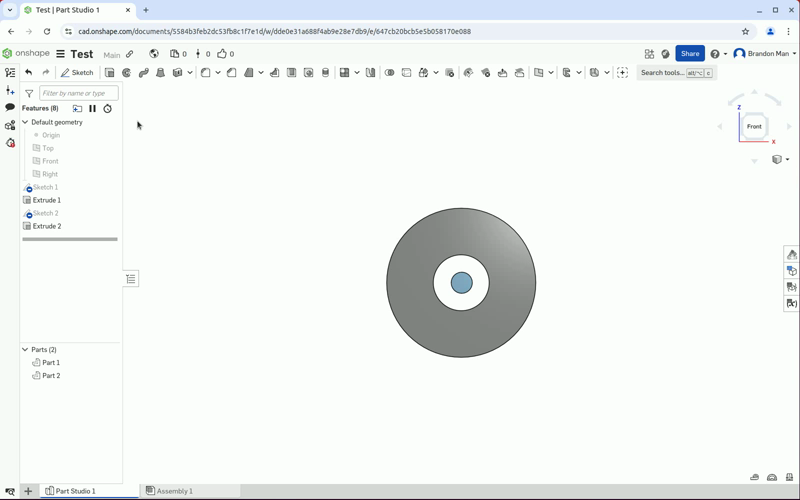
mouse_move(73, 189)
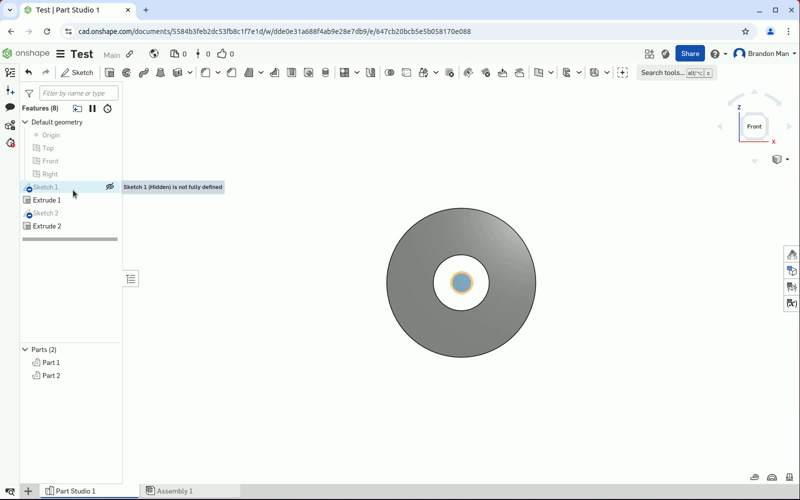
click(73, 189)
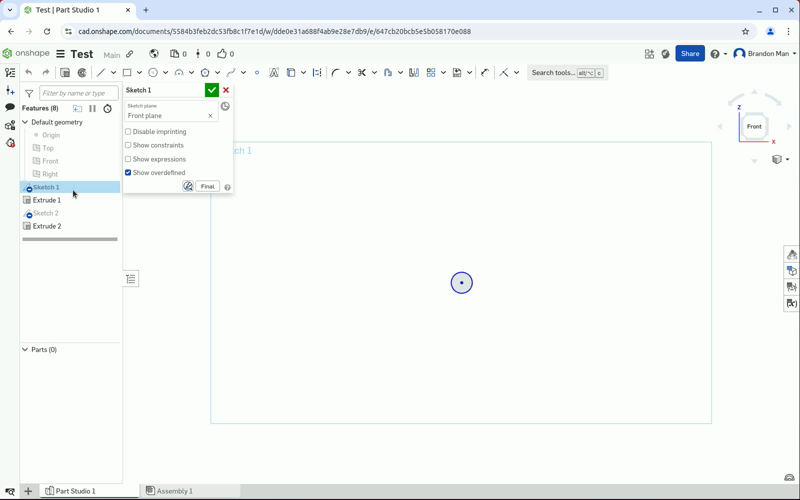
mouse_move(229, 92)
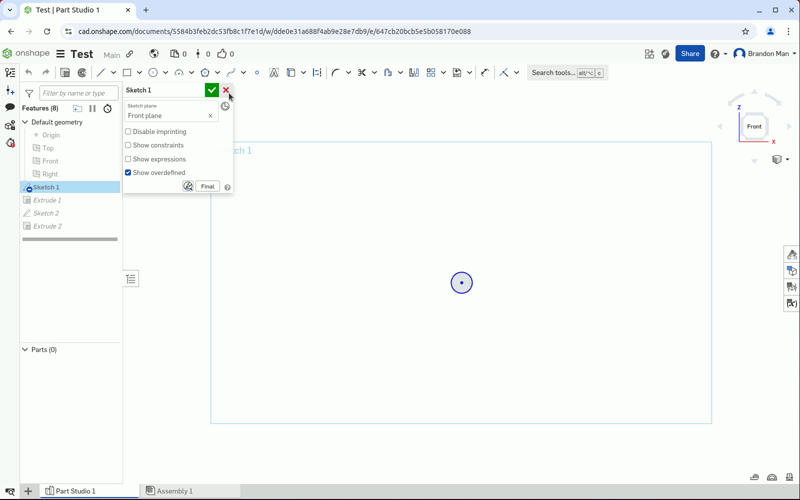
click(229, 92)
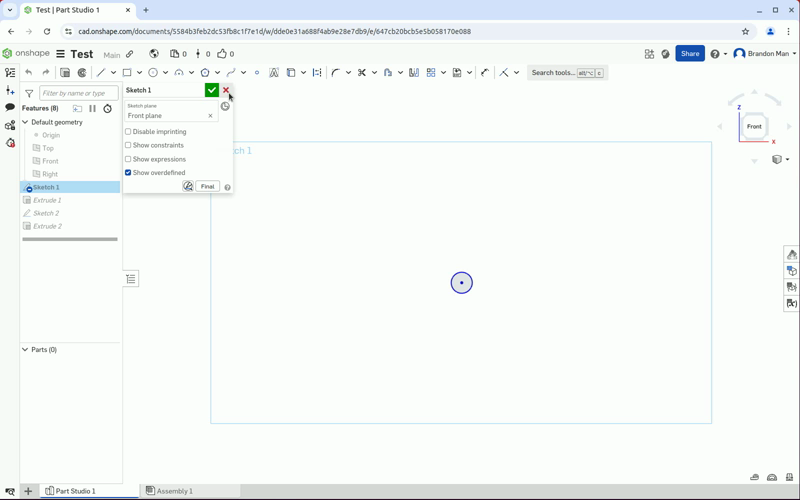
key(shift+s)
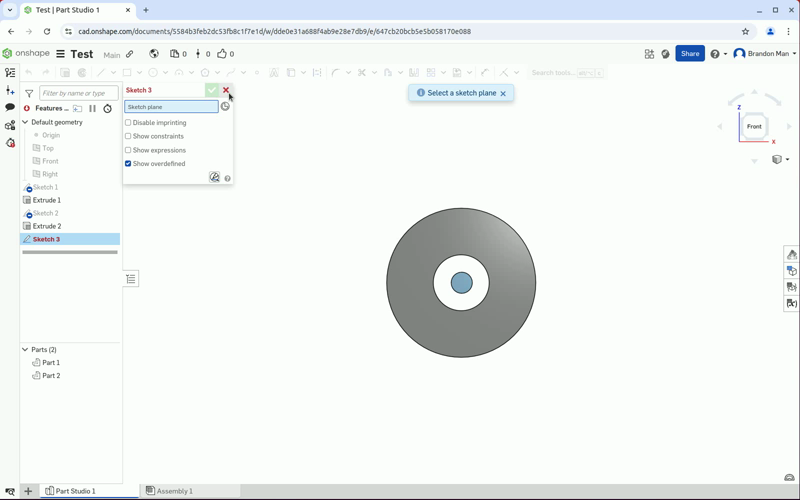
mouse_move(73, 163)
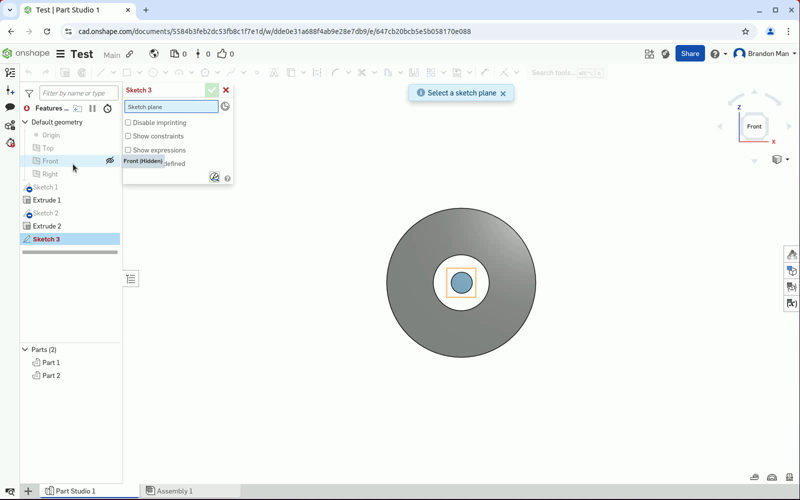
click(73, 163)
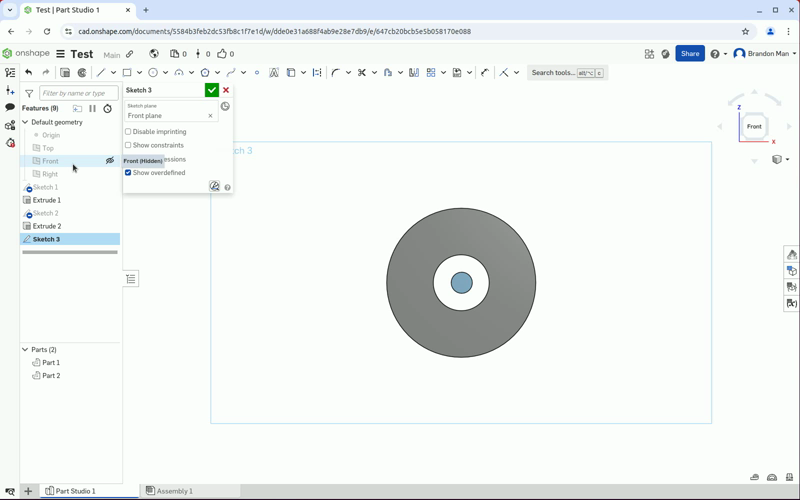
mouse_move(73, 352)
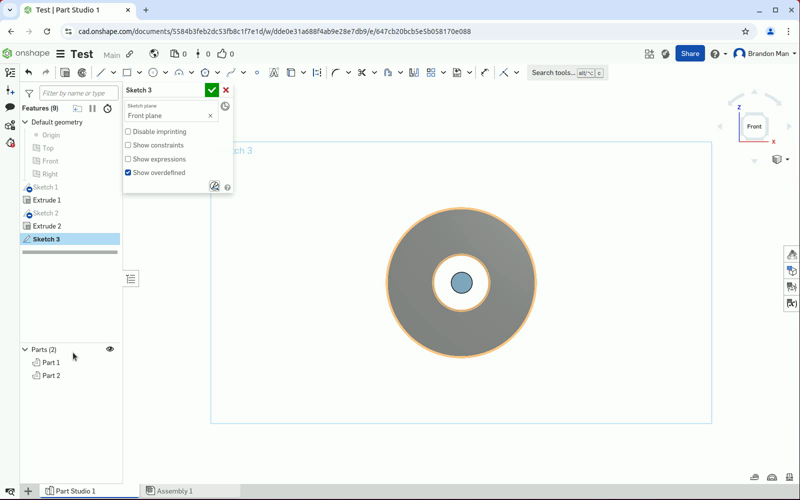
key(y)
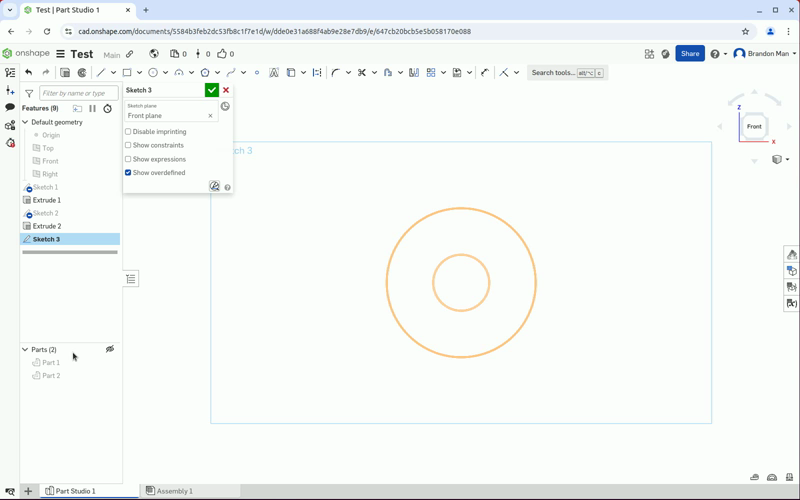
key(c)
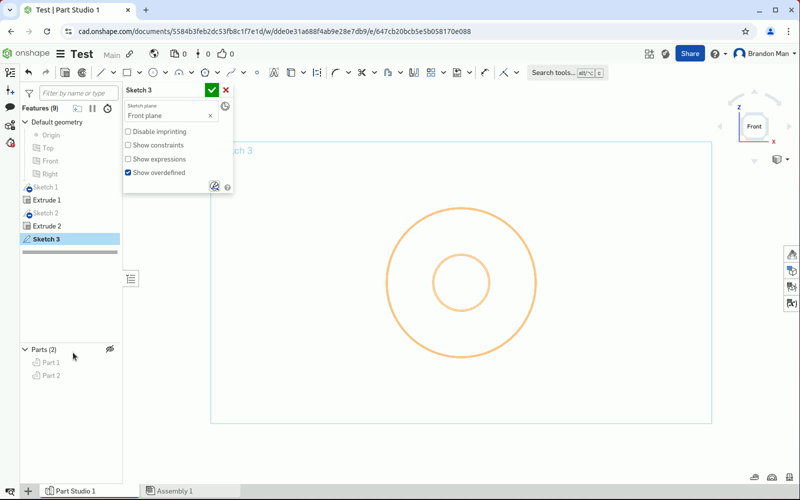
key_down(shift)
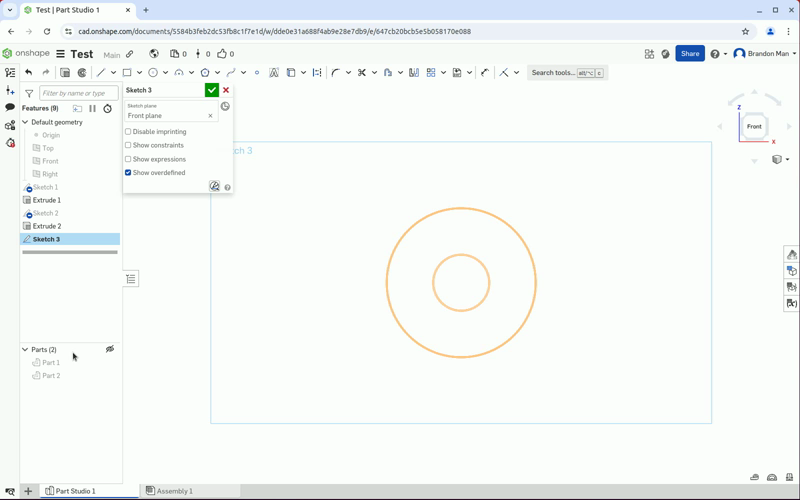
mouse_move(461, 282)
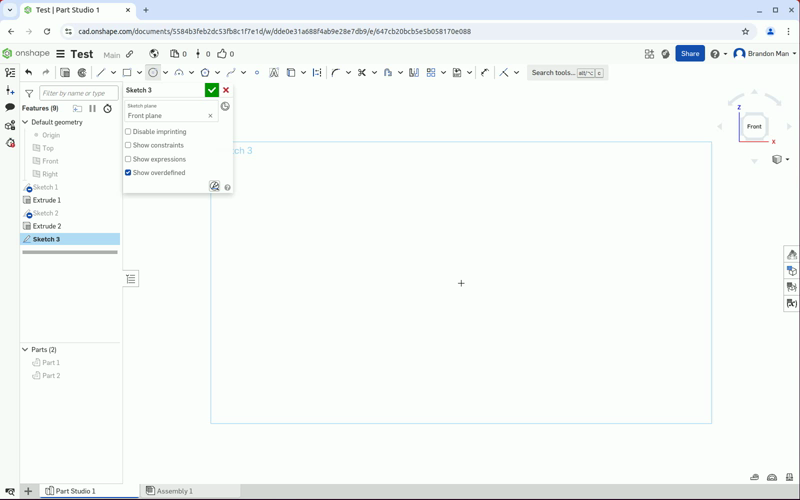
click(461, 282)
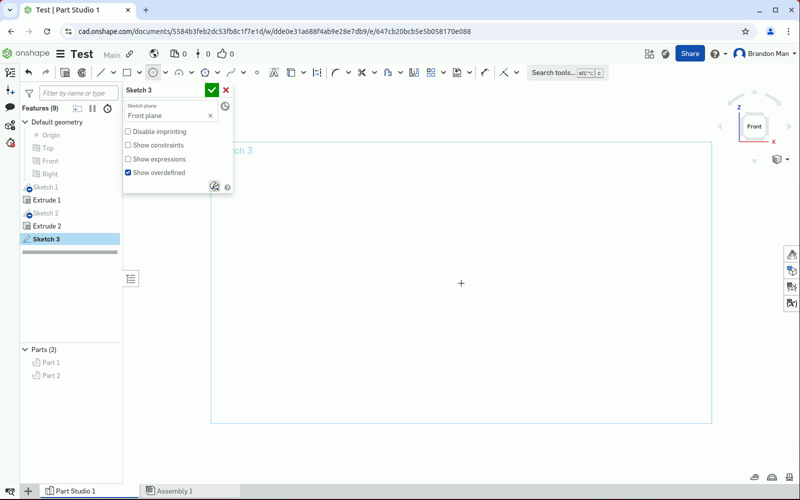
key_up(shift)
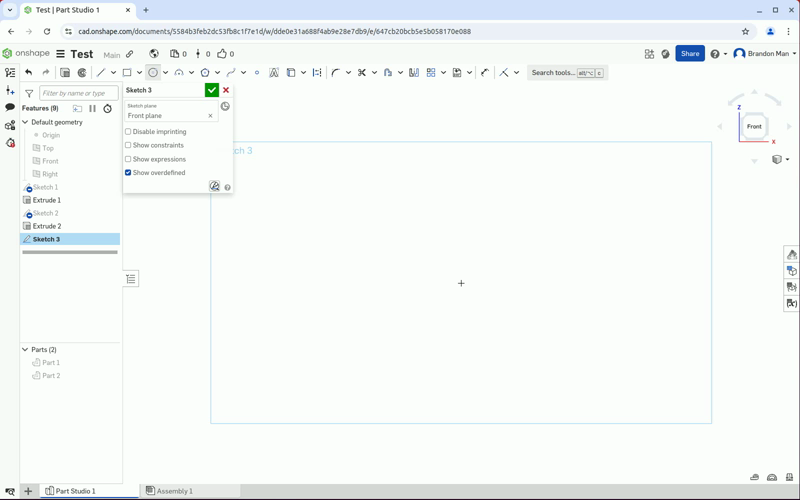
mouse_move(489, 282)
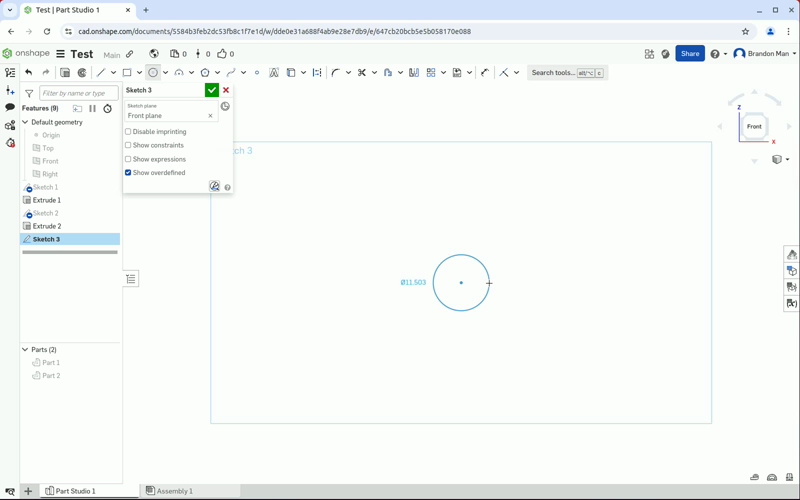
click(489, 282)
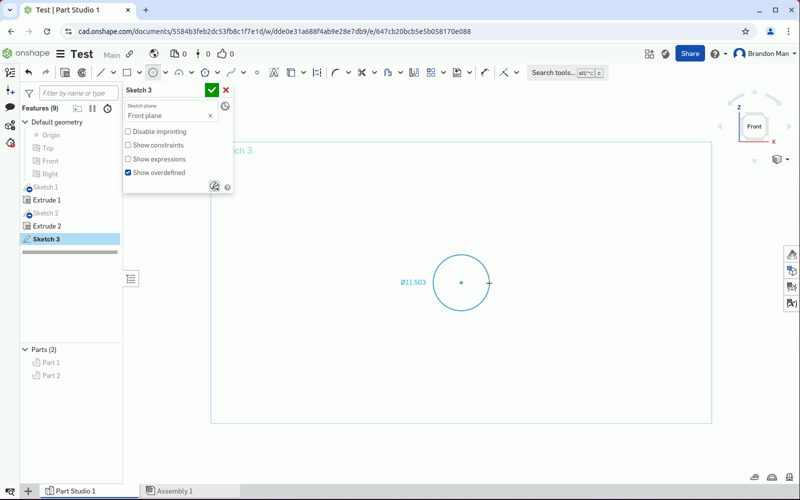
key(esc)
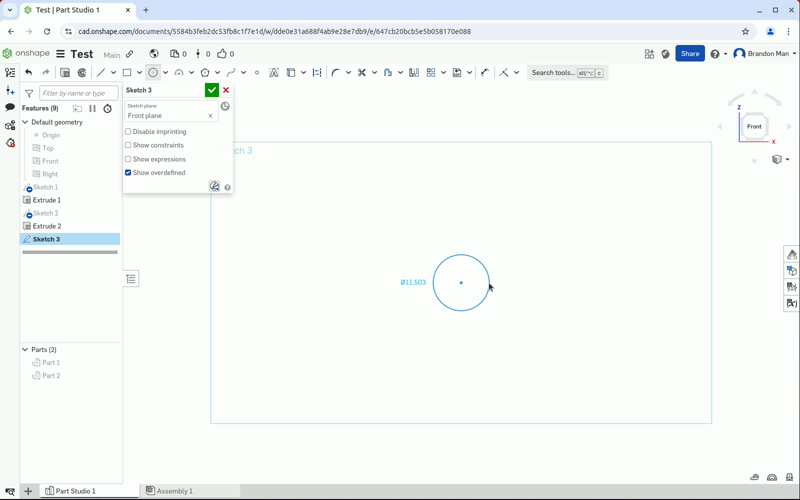
key(c)
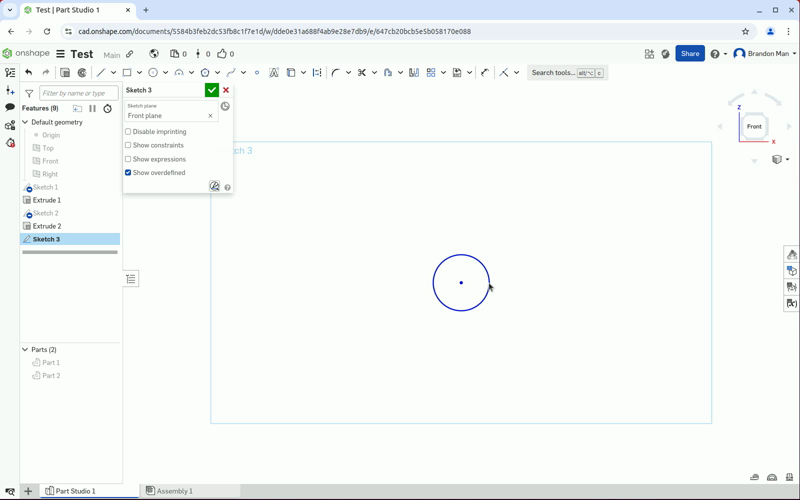
key_down(shift)
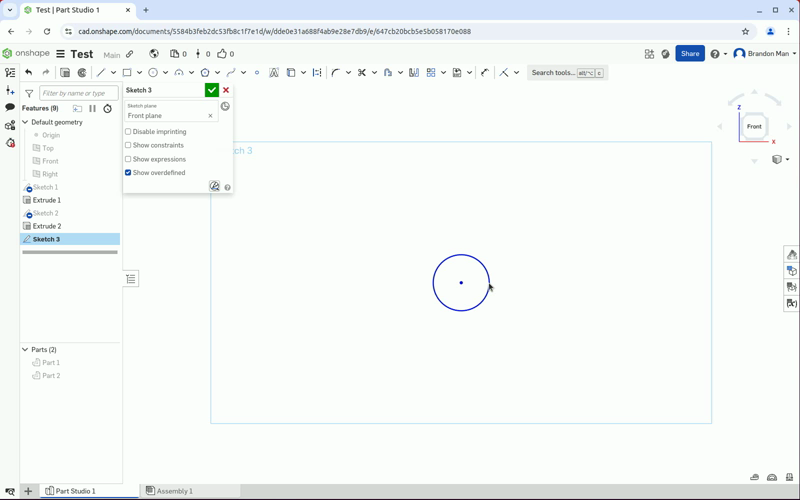
mouse_move(461, 282)
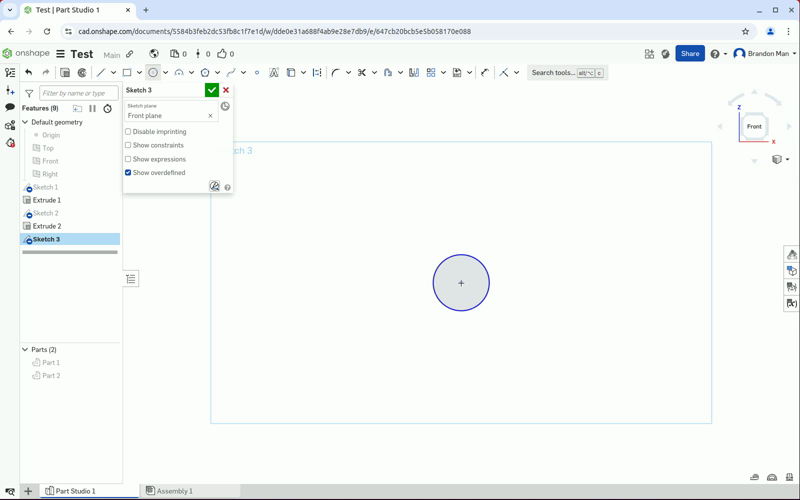
click(461, 282)
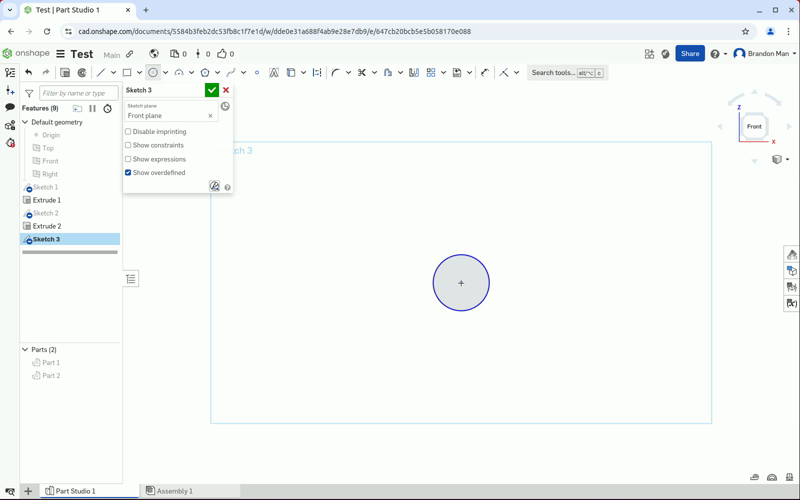
key_up(shift)
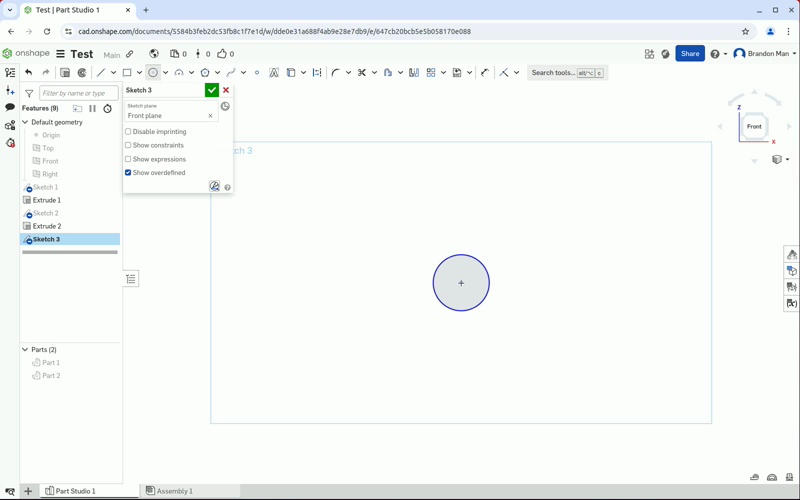
mouse_move(471, 282)
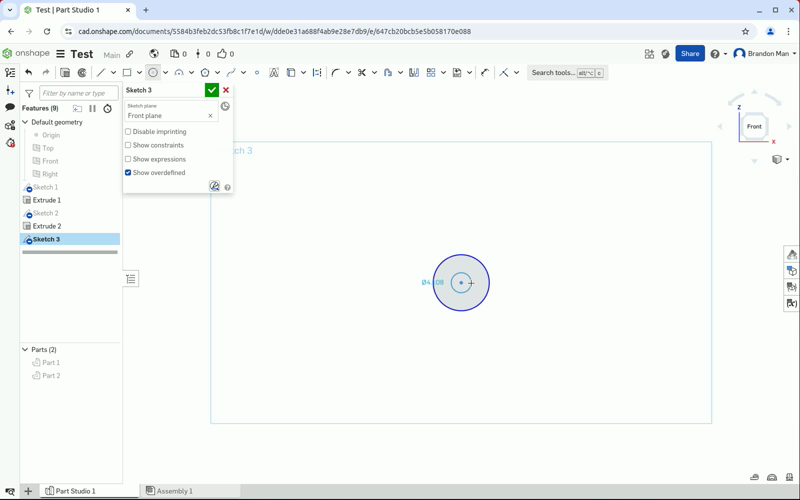
click(471, 282)
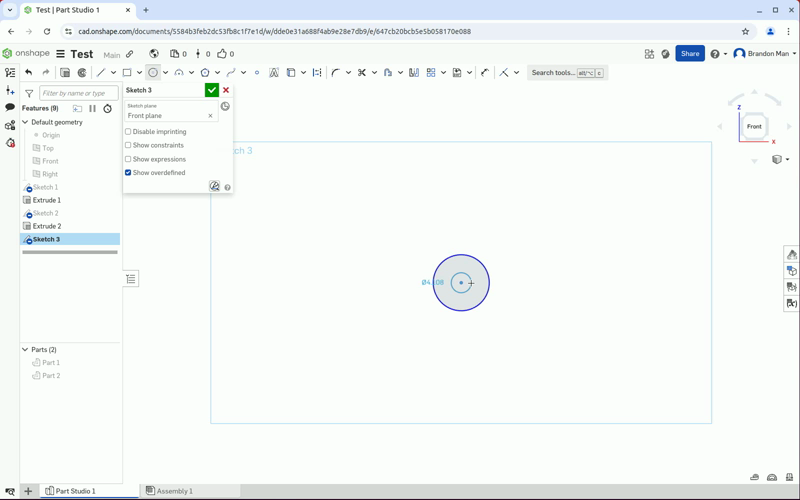
key(esc)
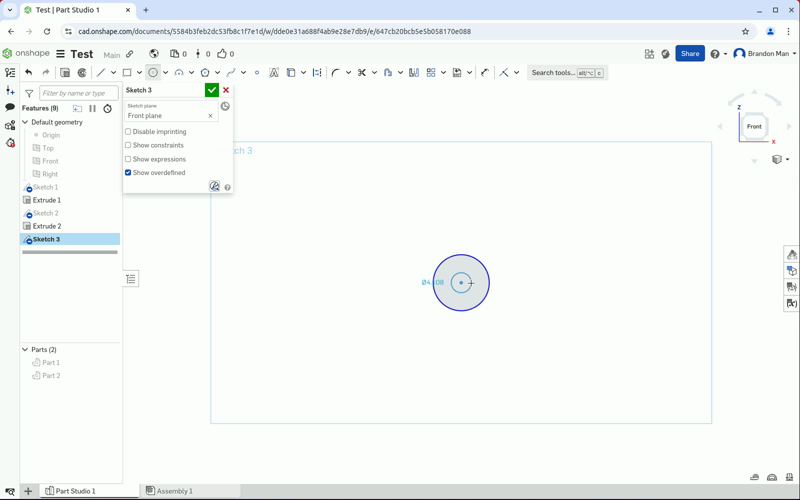
mouse_move(455, 269)
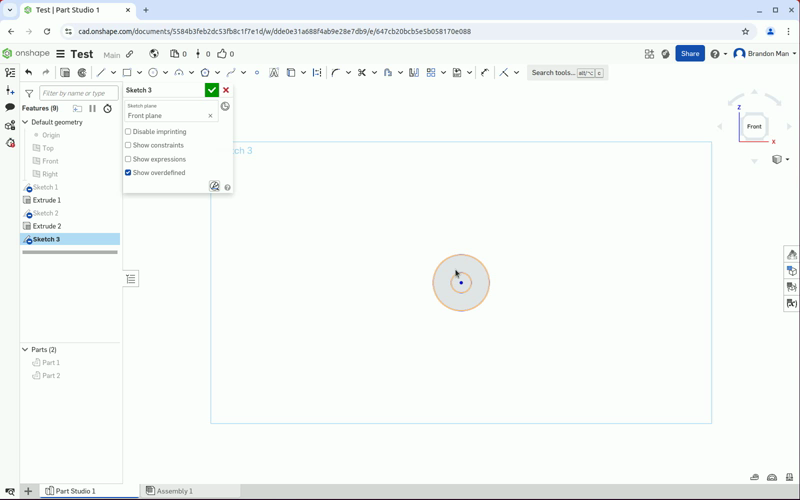
click(455, 269)
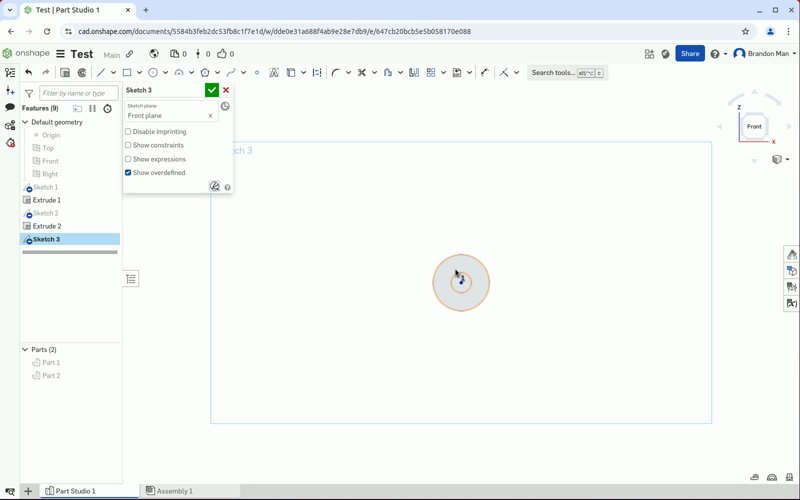
mouse_move(73, 352)
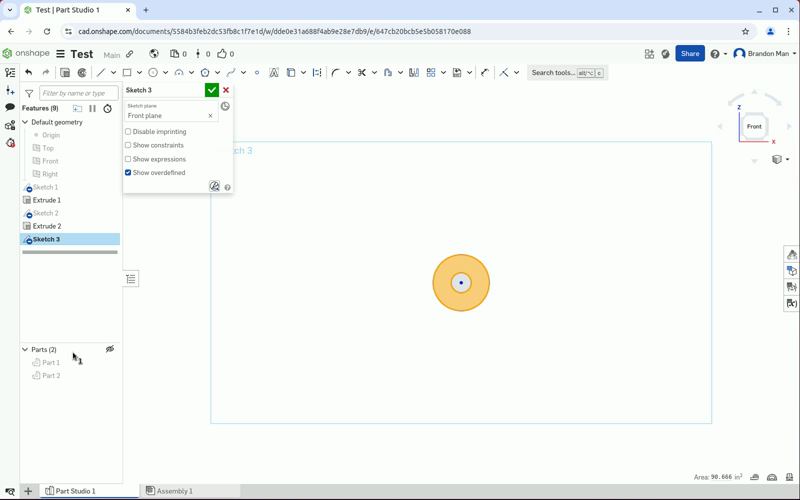
key(shift+y)
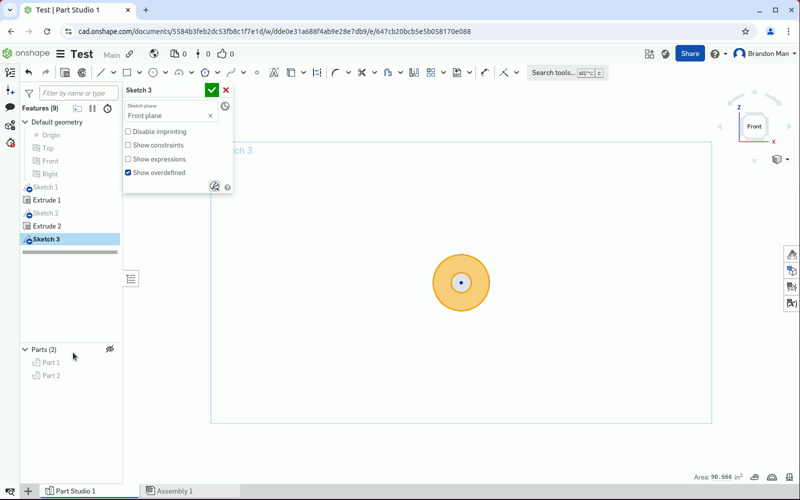
key(shift+e)
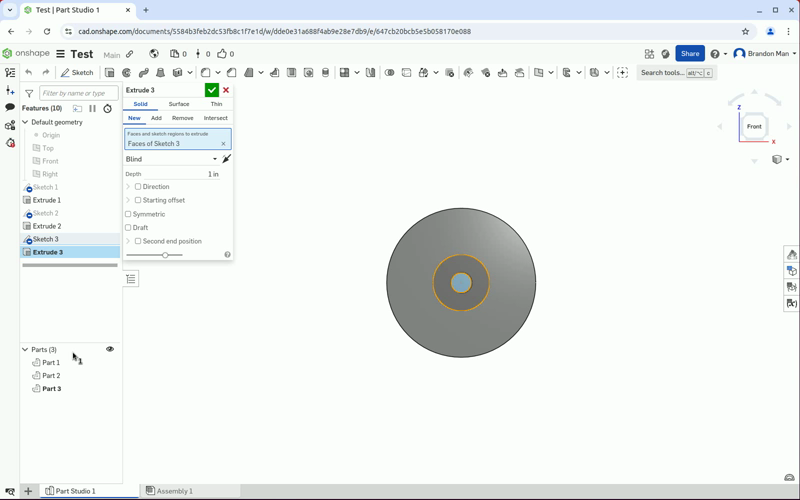
mouse_move(143, 106)
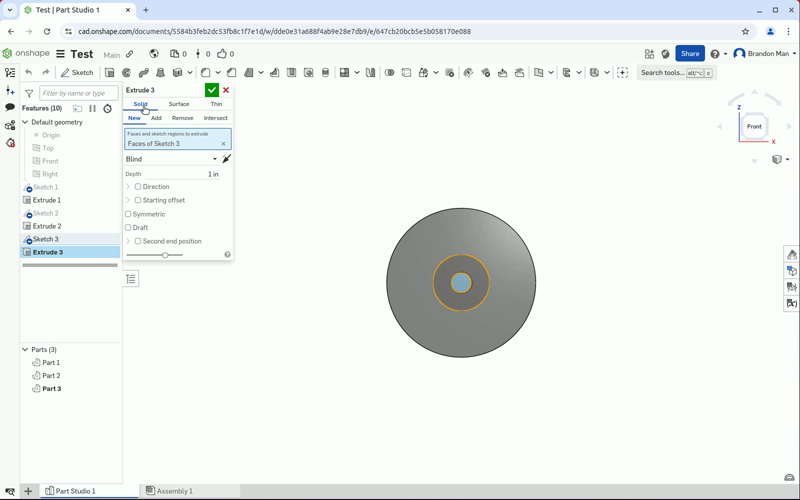
click(143, 106)
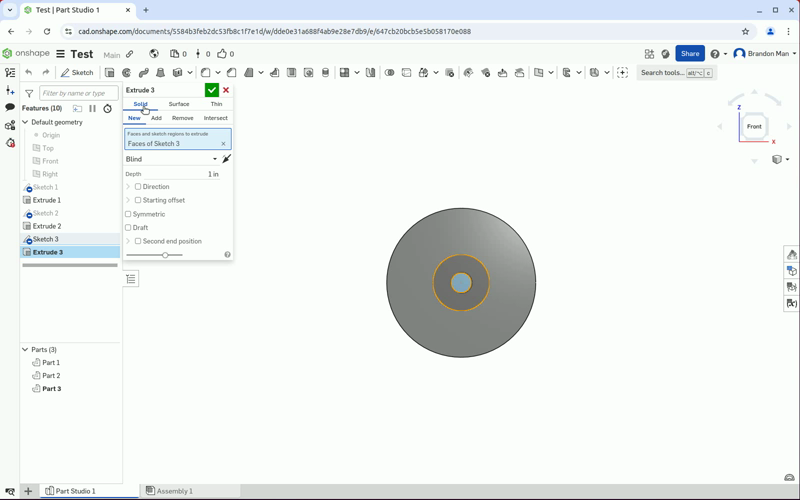
mouse_move(137, 120)
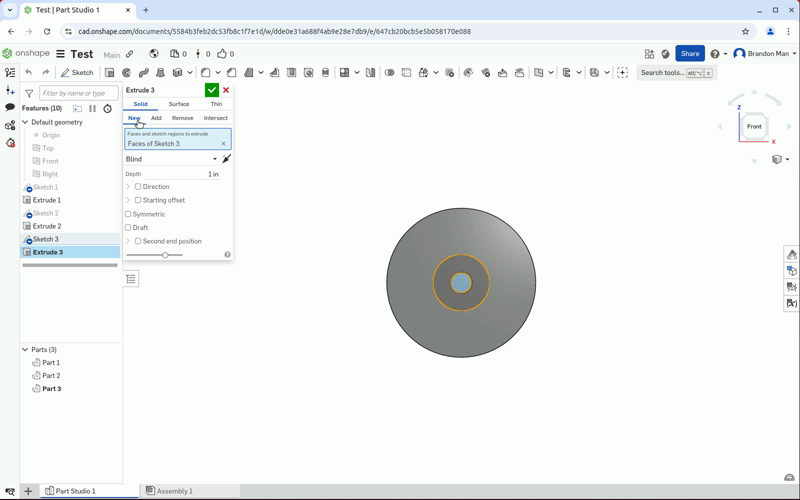
click(137, 120)
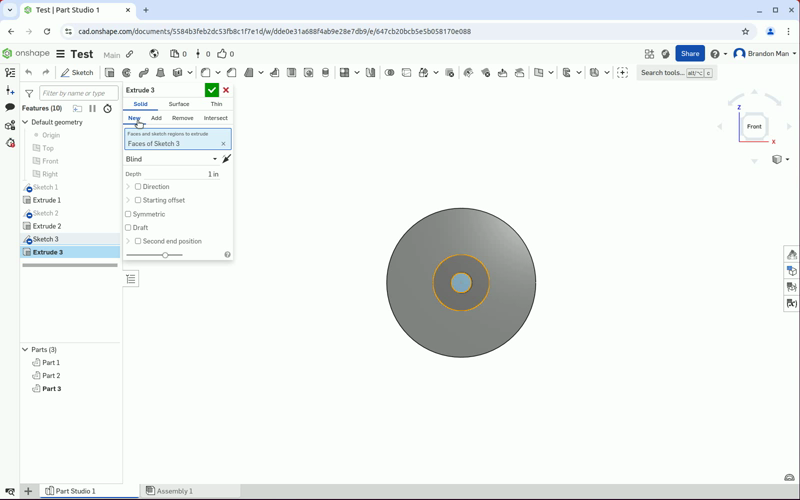
key(tab, 4)
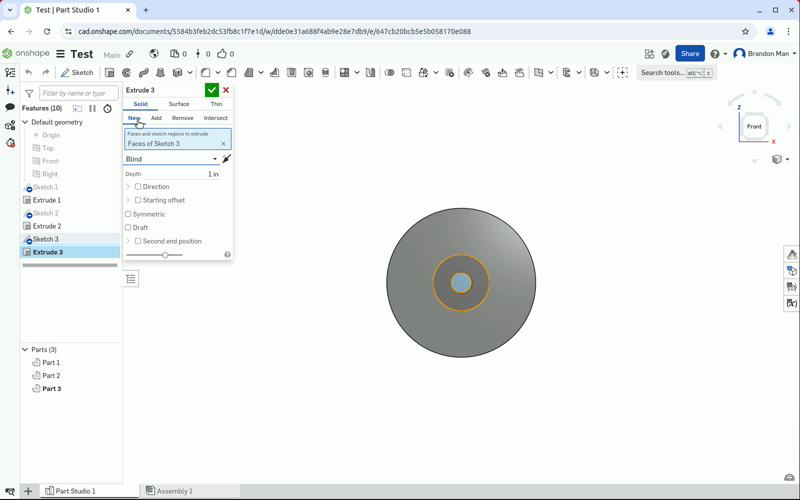
text(9.628)
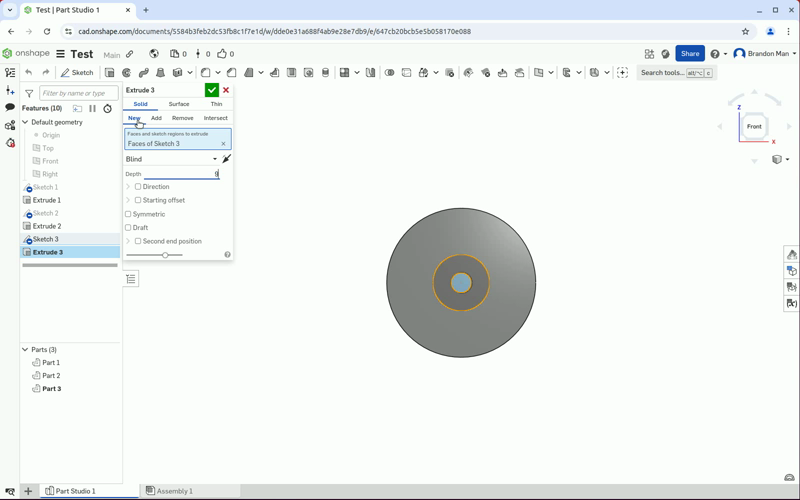
key(enter)
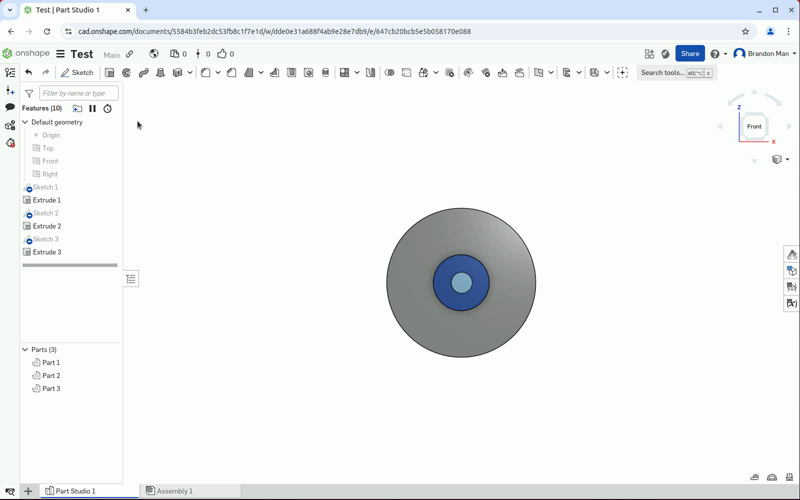
key(shift+h)
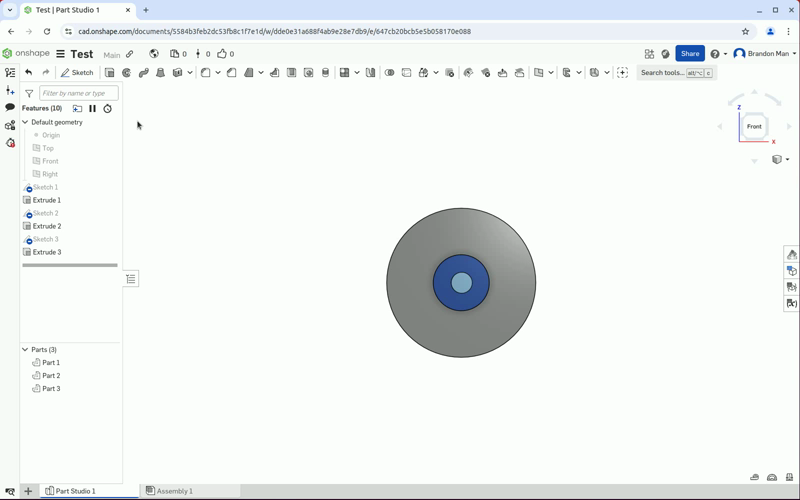
key(shift+h)
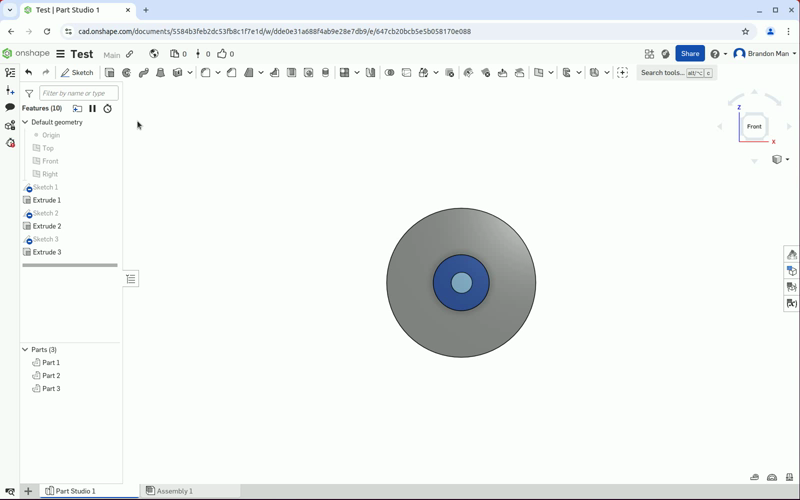
key(shift+7)
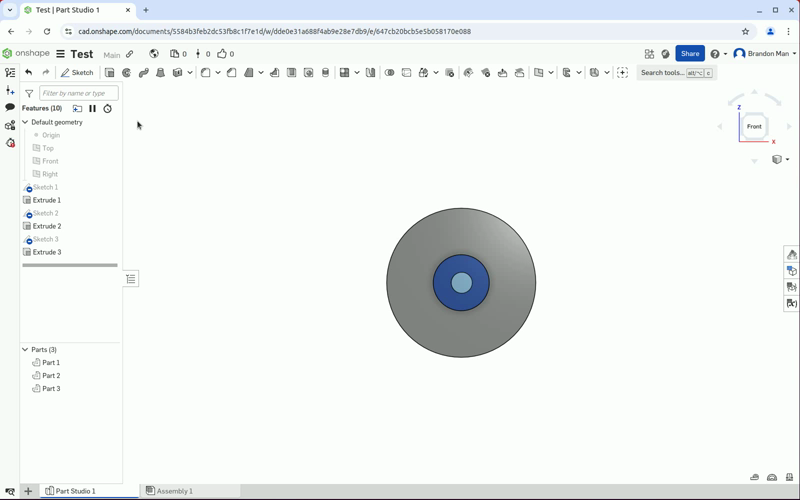
key(left, 2)
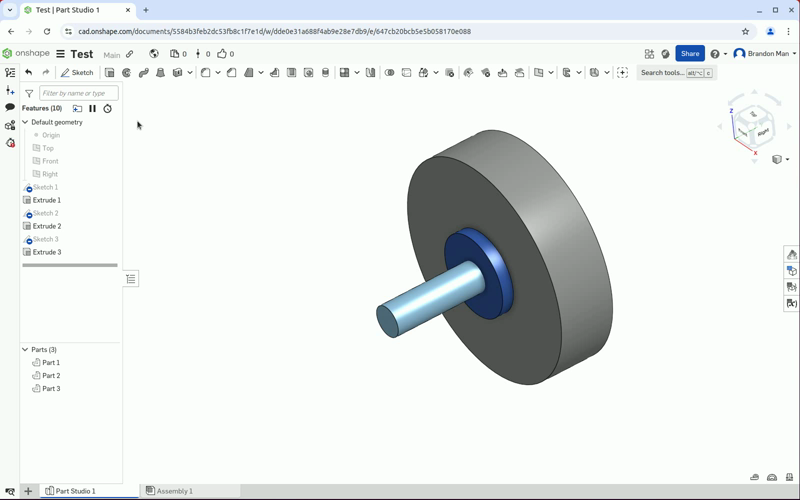
key(down, 2)
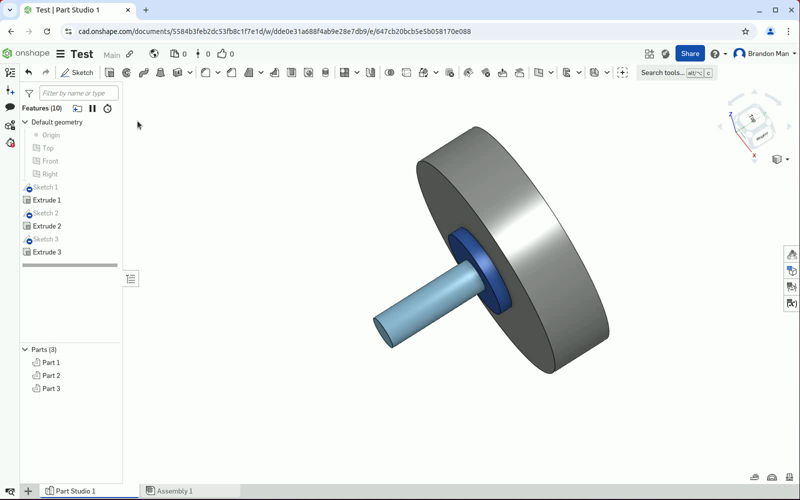
key(up, 2)
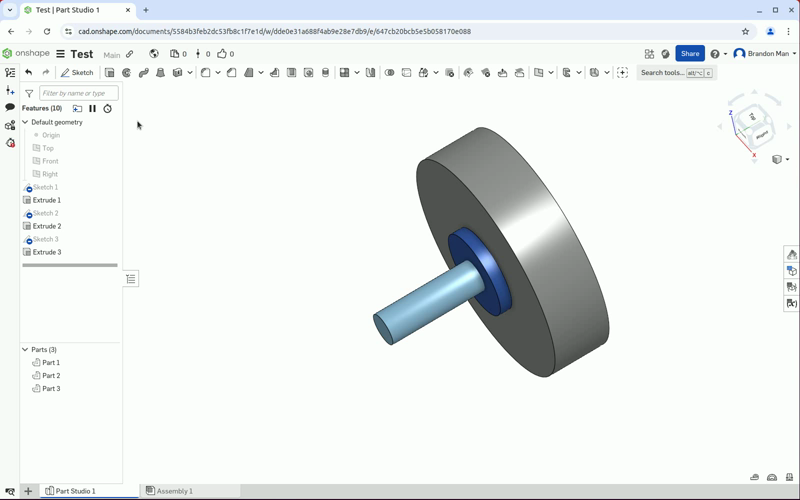
key(right, 2)
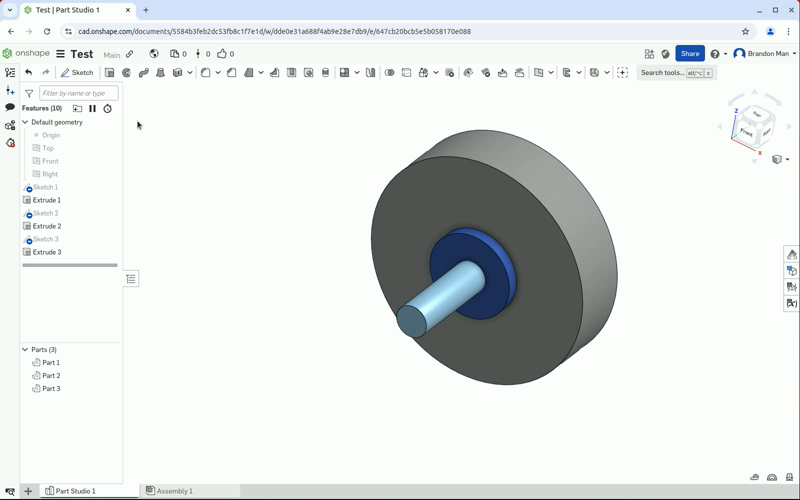
mouse_move(73, 189)
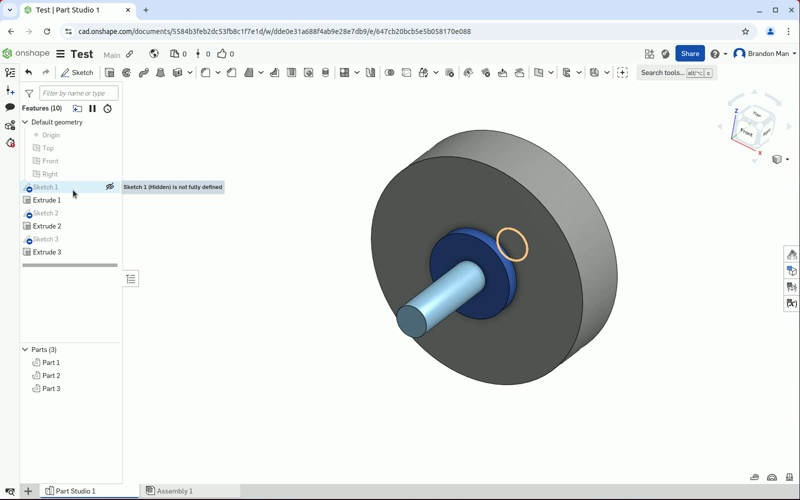
click(73, 189)